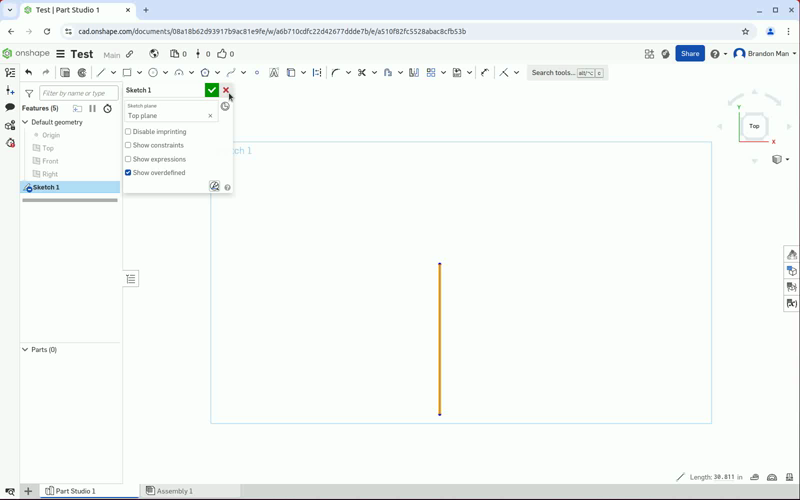
key(shift+h)
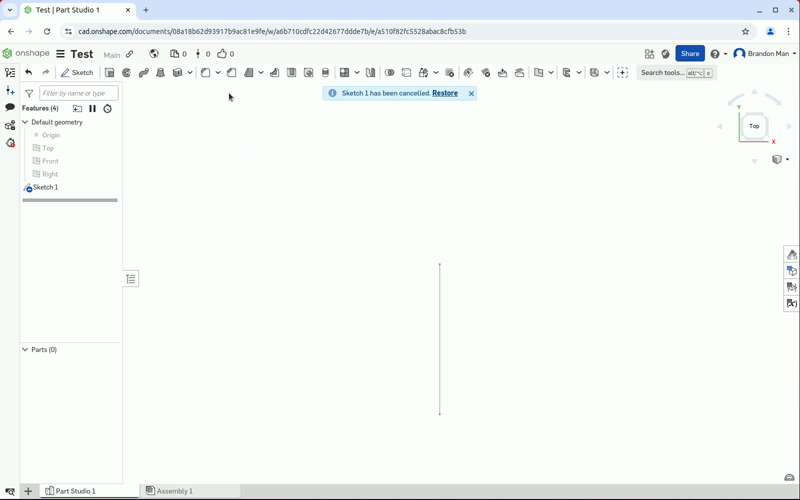
key(shift+s)
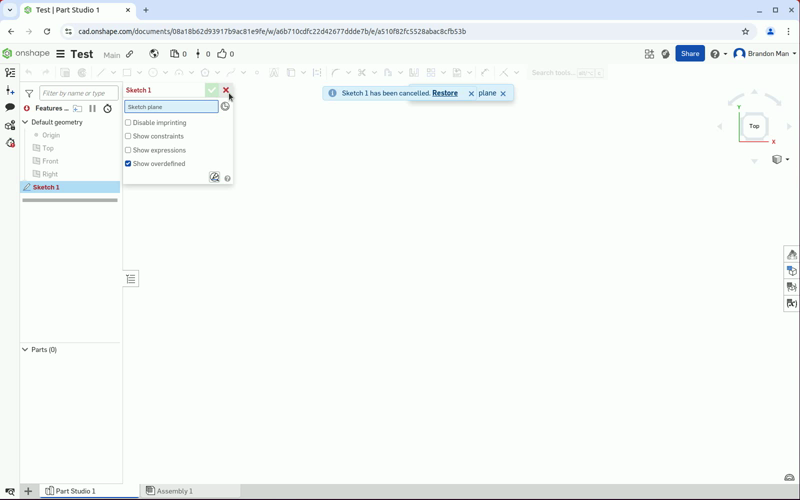
mouse_move(73, 150)
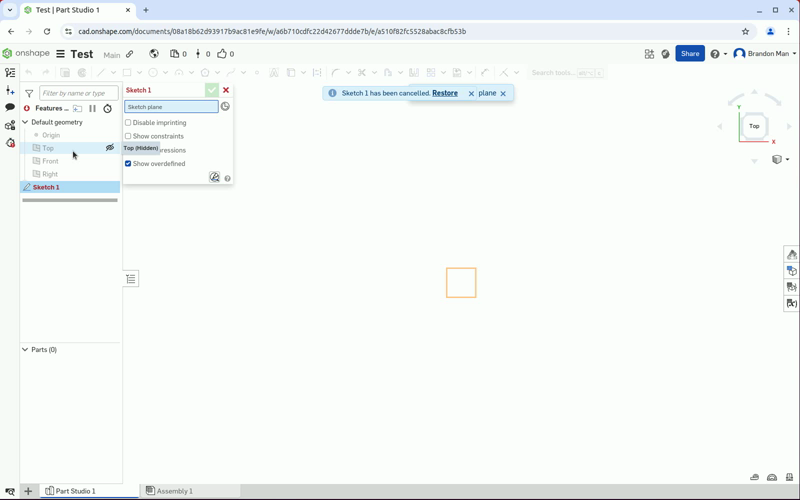
click(73, 150)
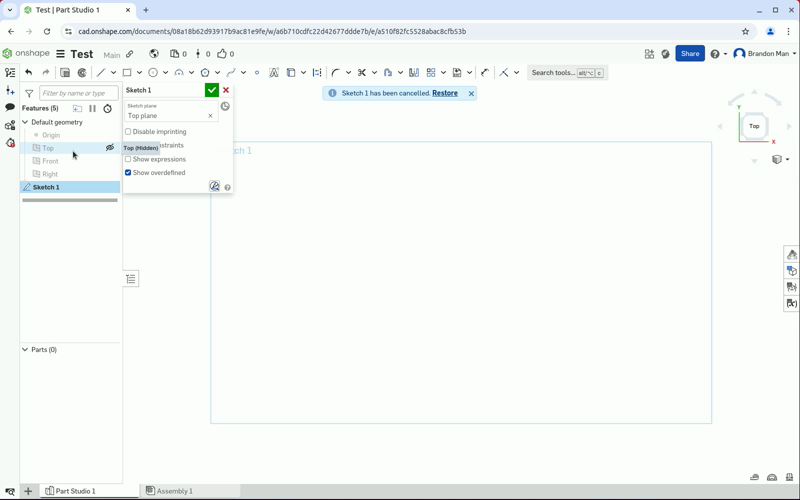
mouse_move(73, 352)
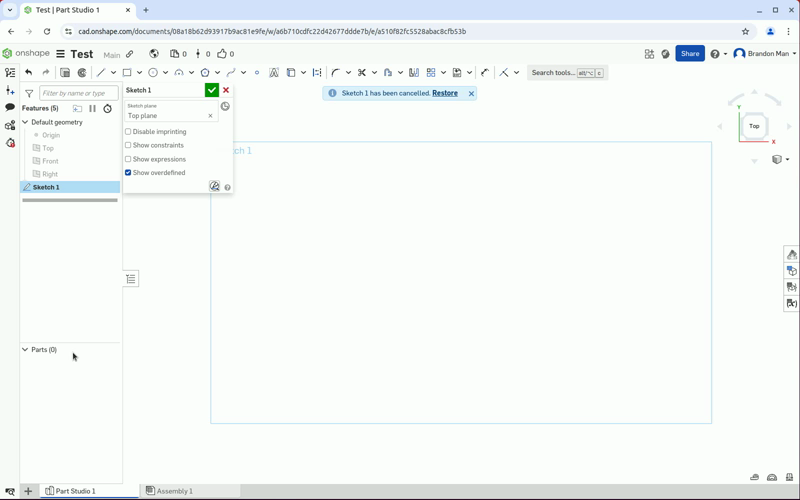
key(y)
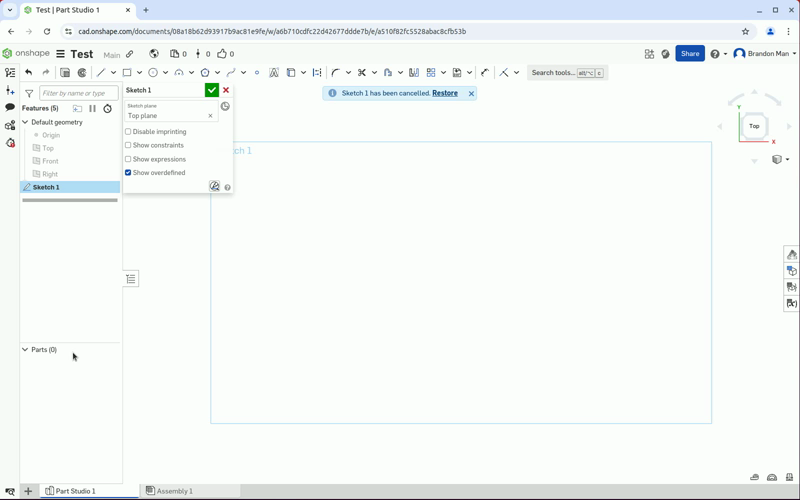
key(c)
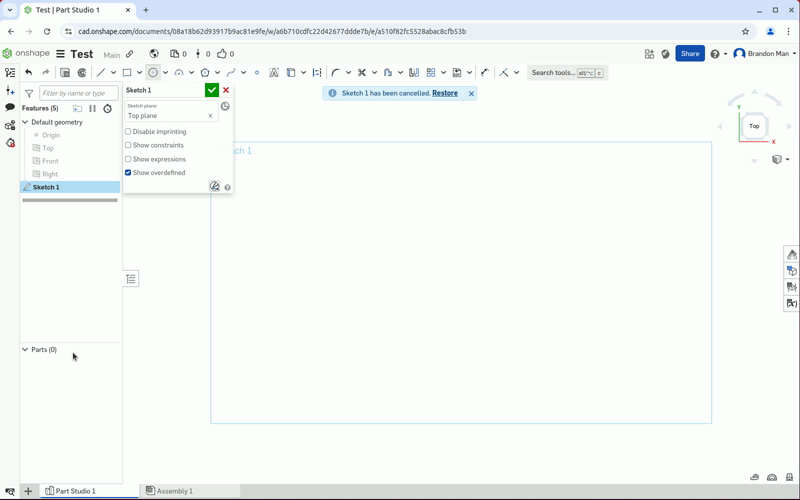
key_down(shift)
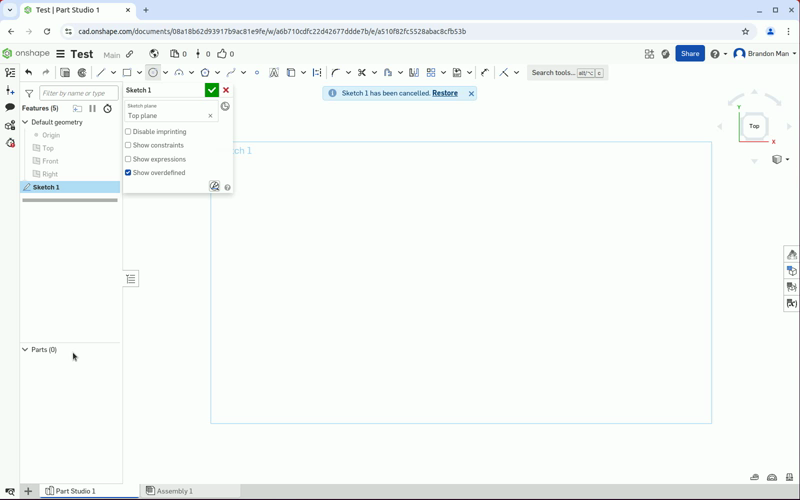
mouse_move(461, 282)
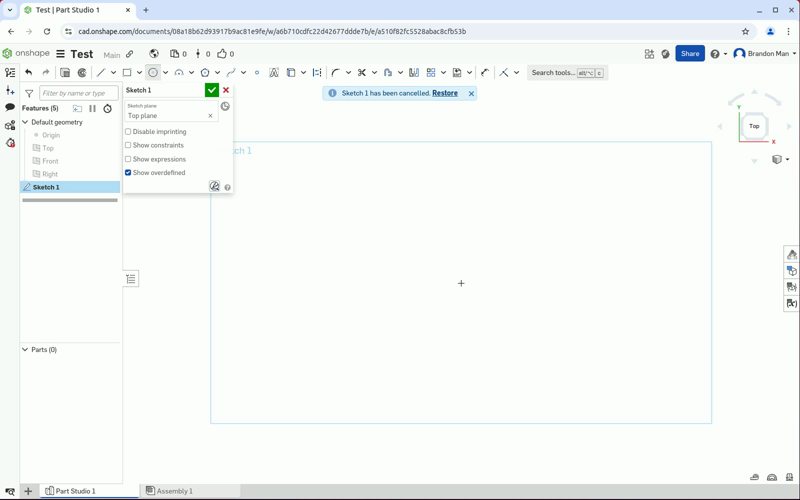
click(461, 282)
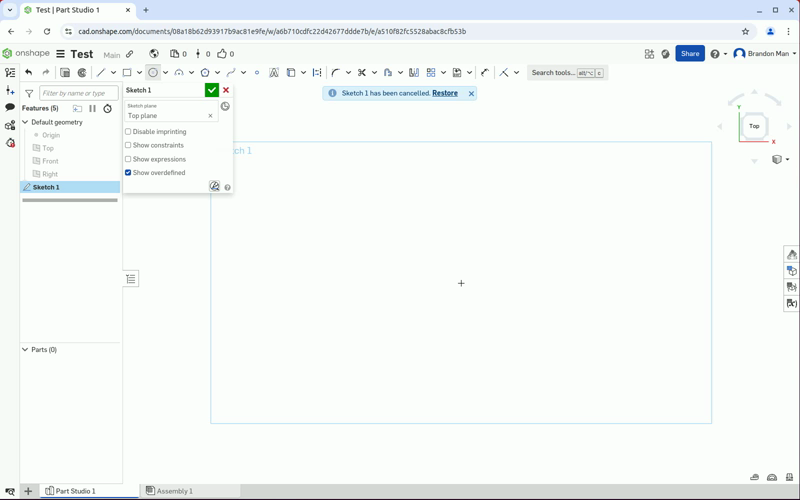
key_up(shift)
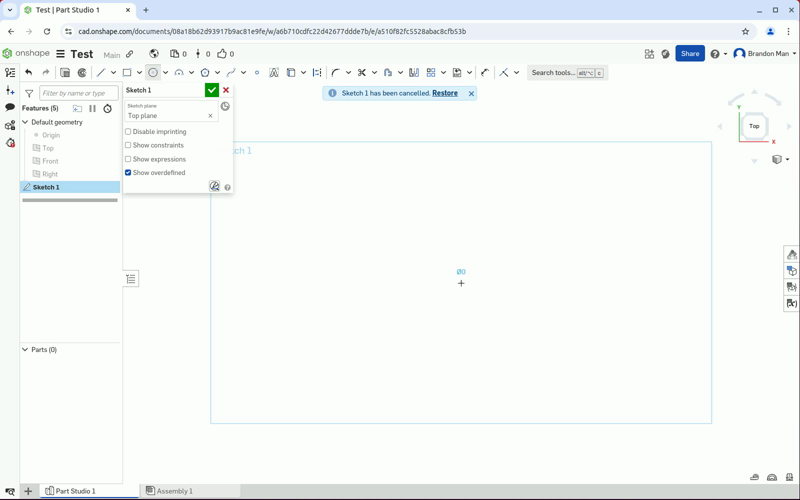
mouse_move(574, 282)
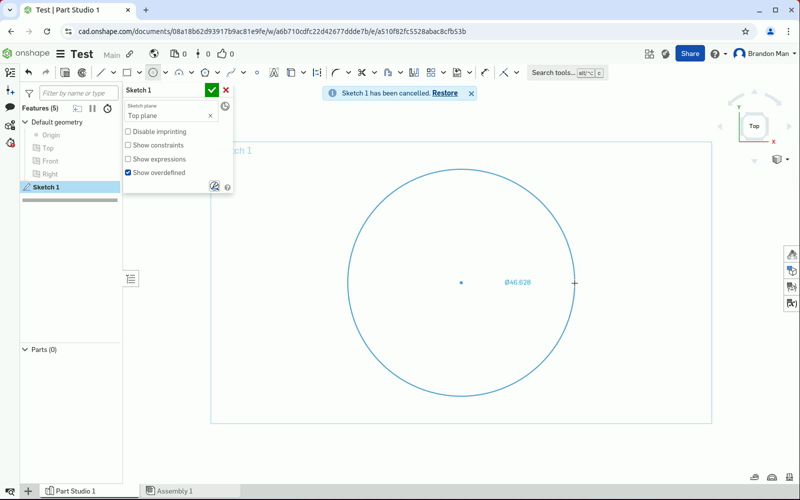
click(574, 282)
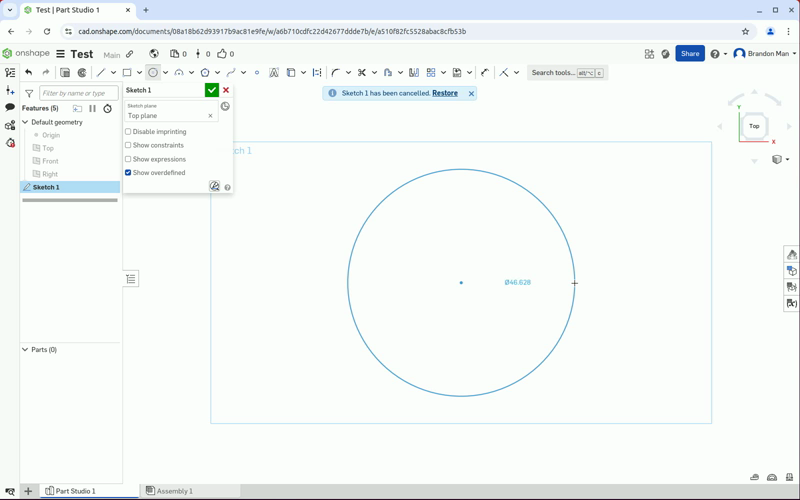
key(esc)
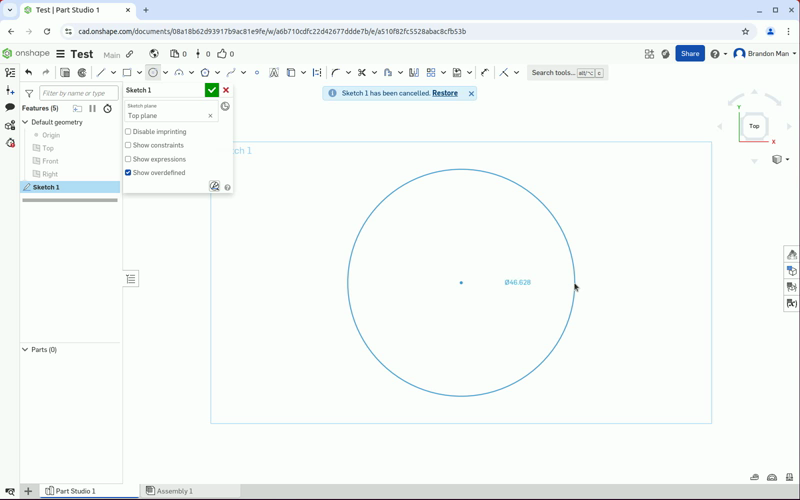
key(c)
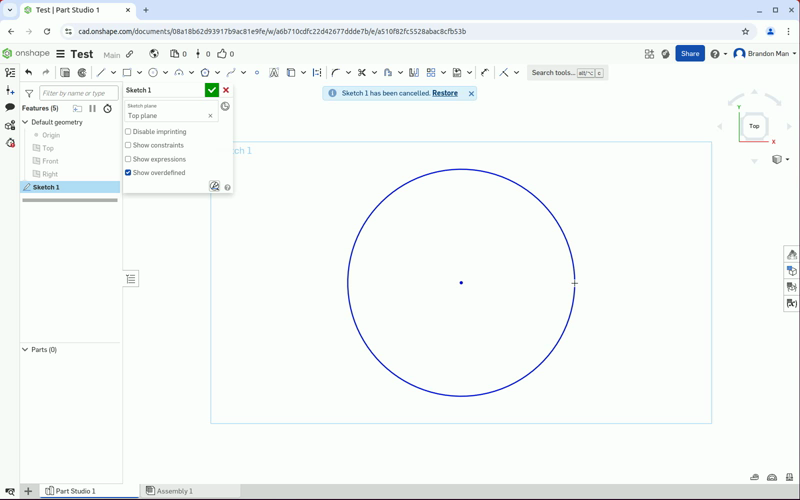
key_down(shift)
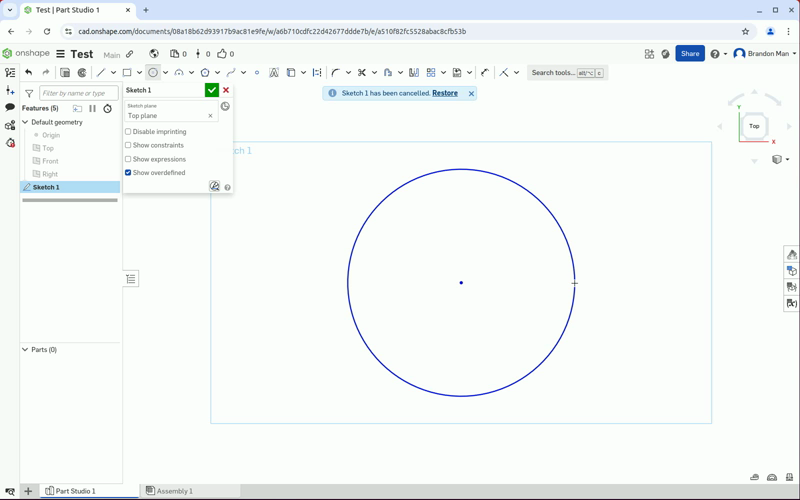
mouse_move(461, 282)
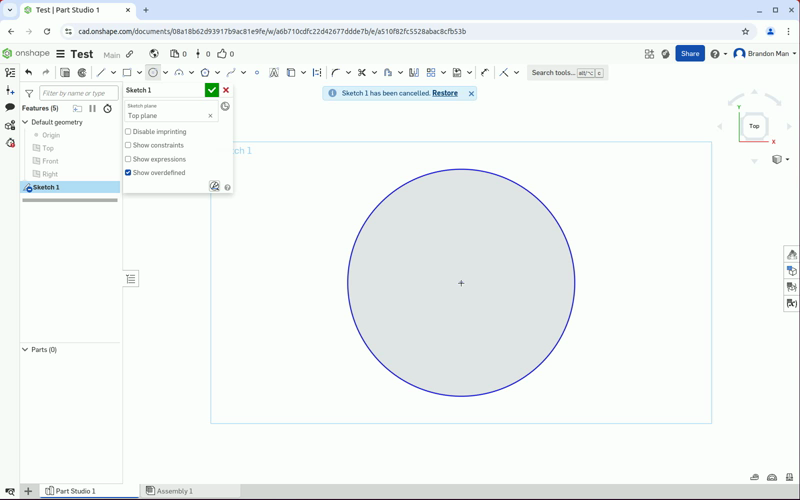
click(461, 282)
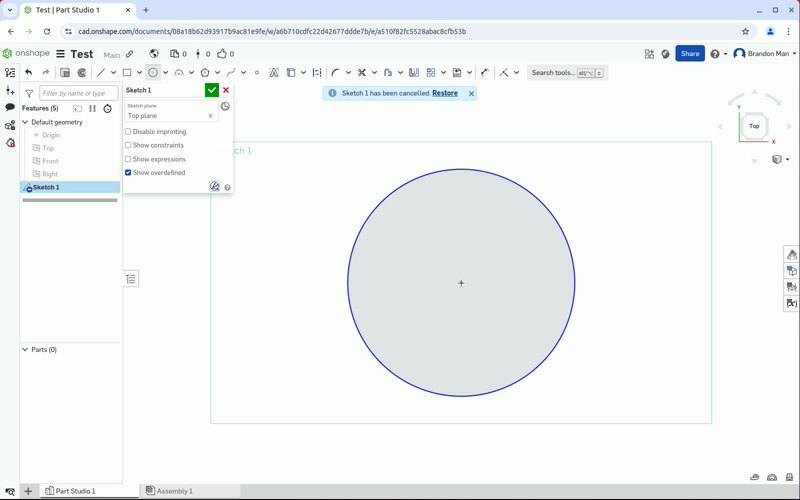
key_up(shift)
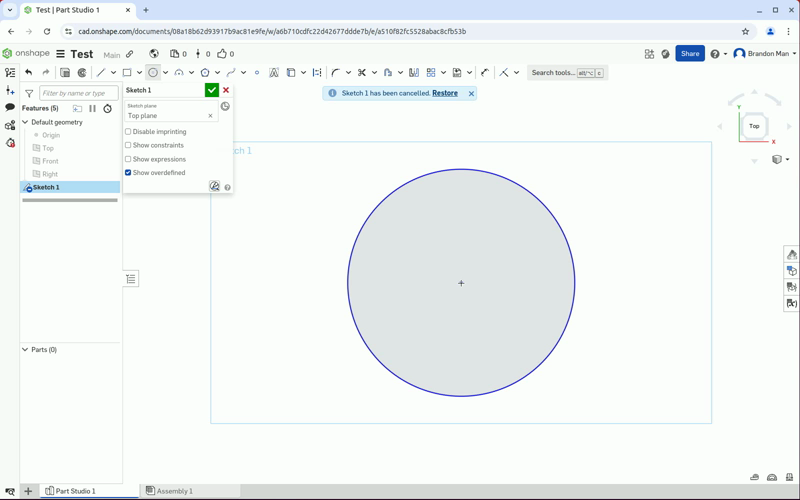
mouse_move(555, 282)
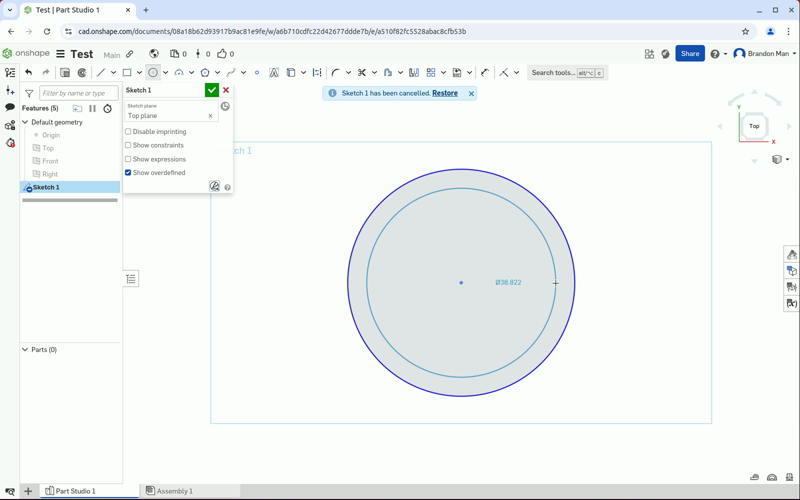
click(555, 282)
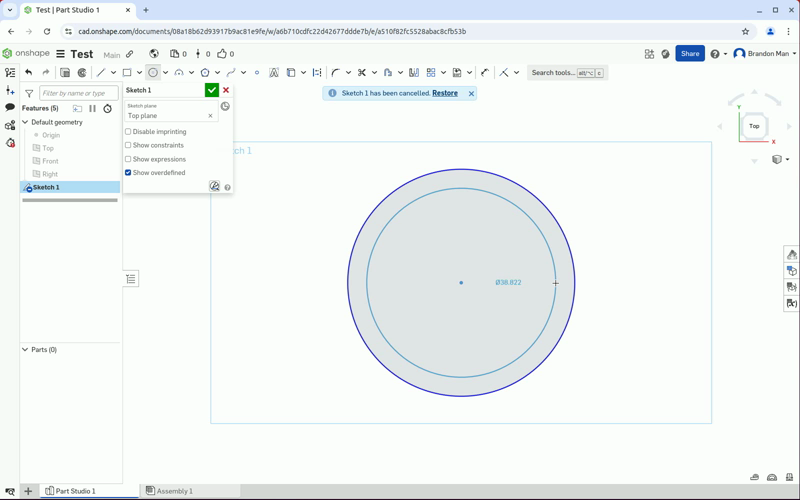
key(esc)
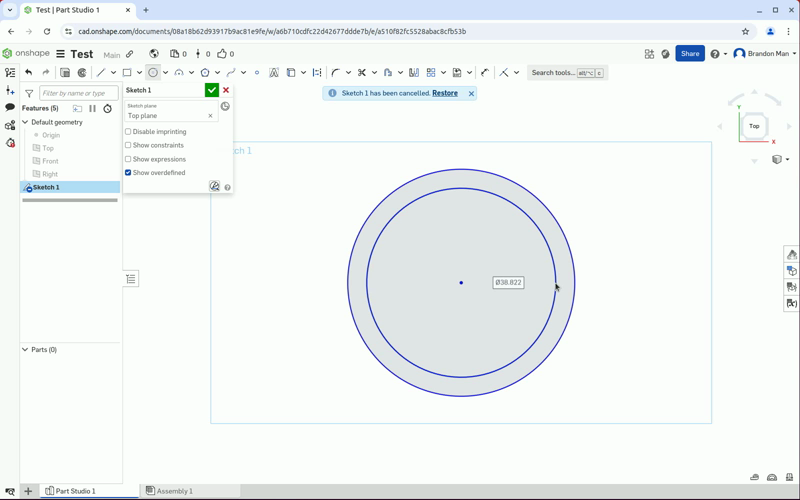
mouse_move(564, 298)
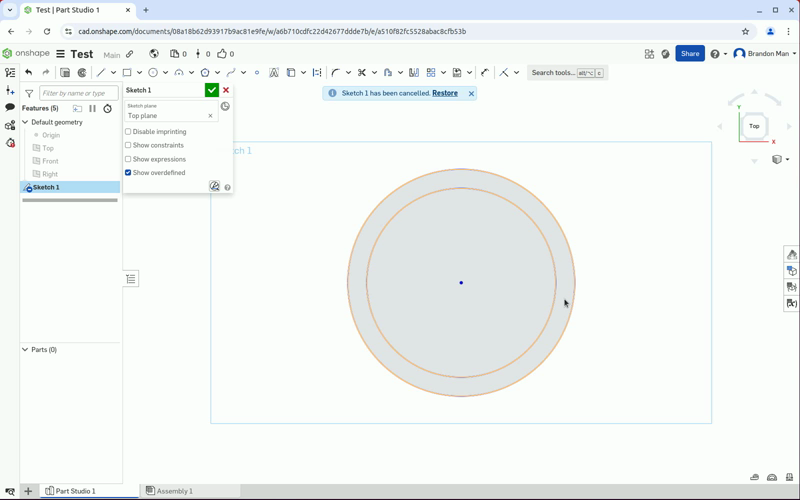
click(564, 298)
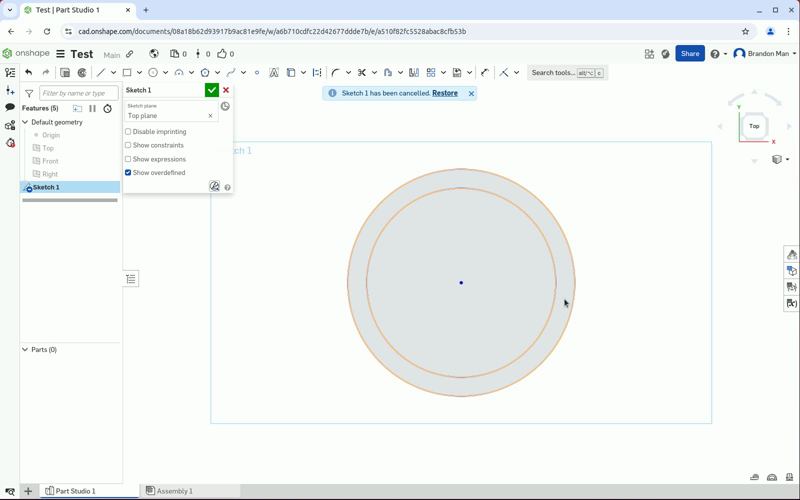
mouse_move(73, 352)
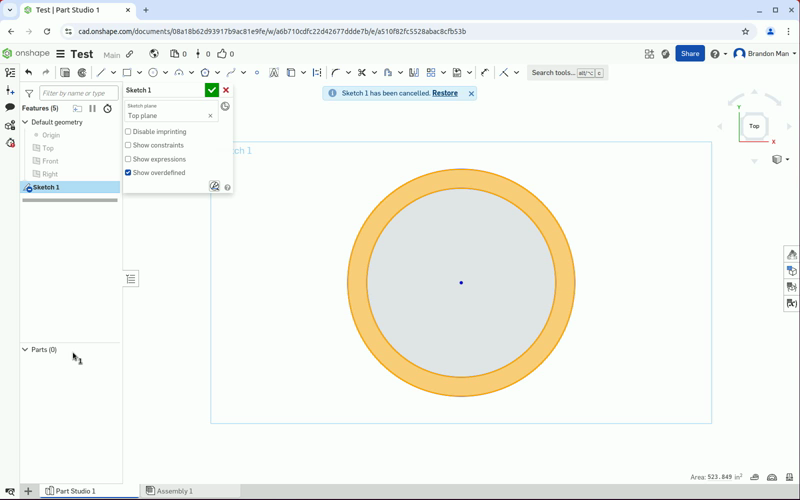
key(shift+y)
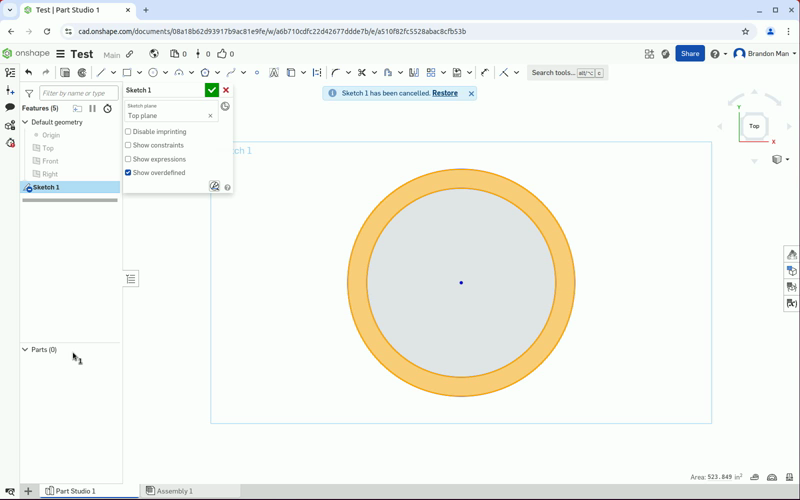
key(shift+e)
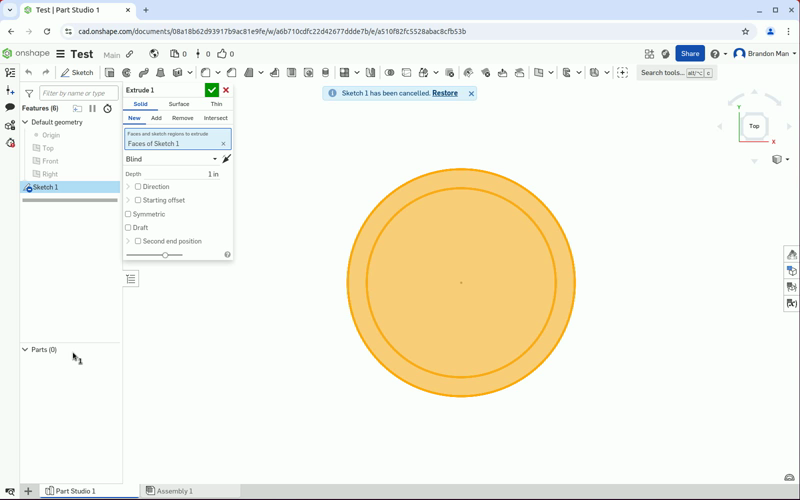
mouse_move(143, 106)
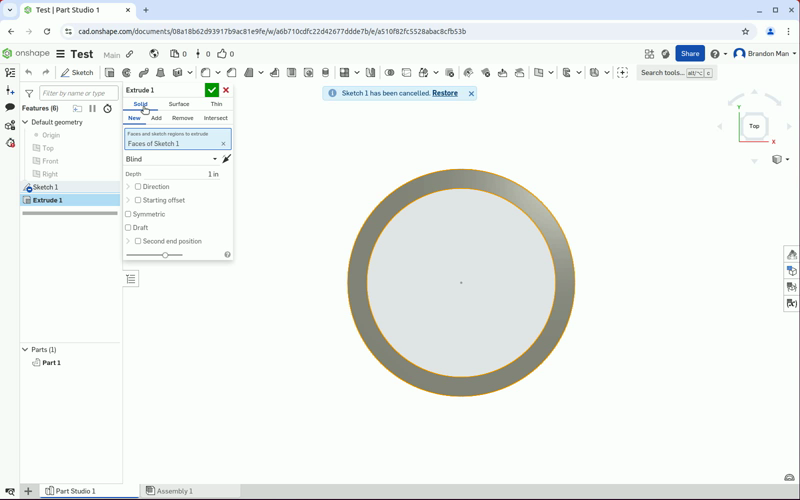
click(143, 106)
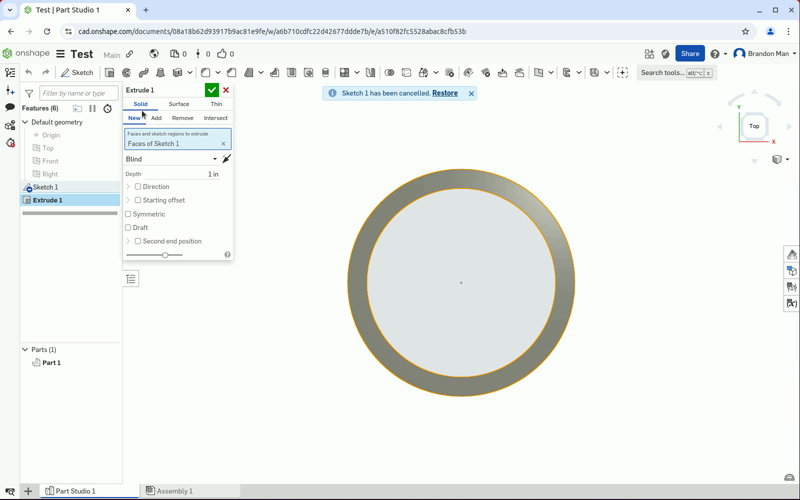
mouse_move(137, 120)
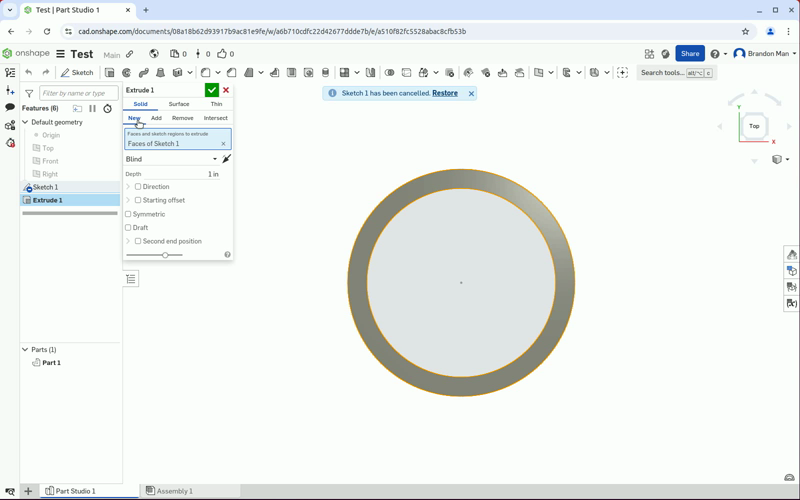
click(137, 120)
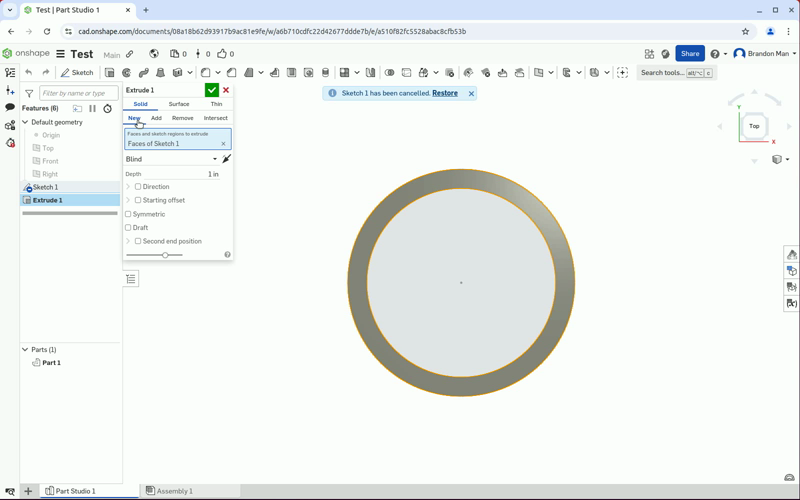
key(tab, 4)
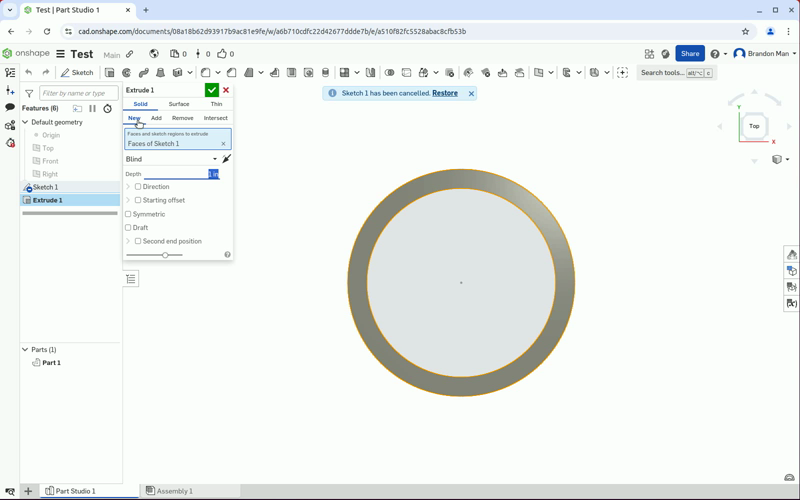
text(17.812)
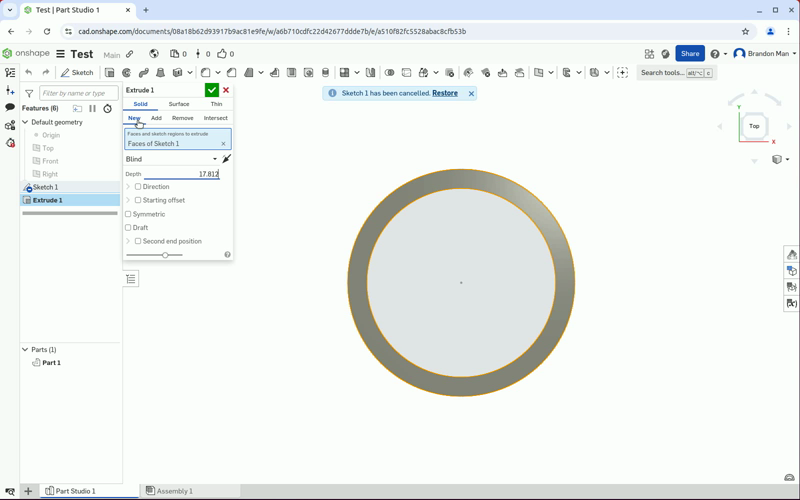
key(tab, 3)
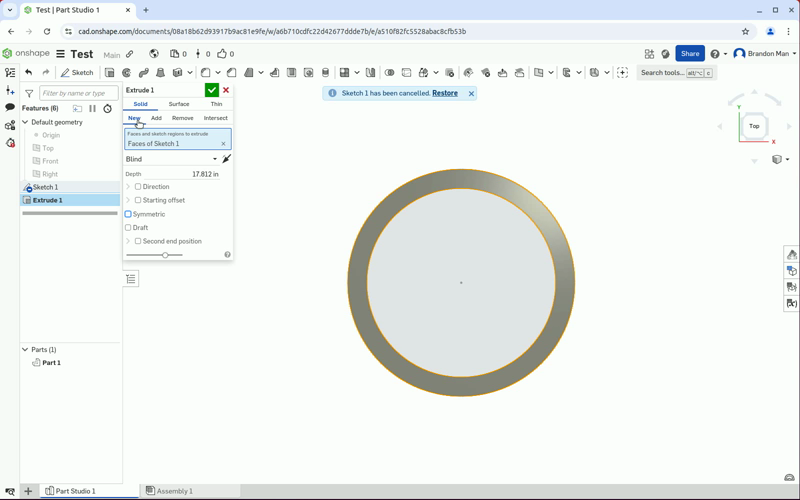
key(space)
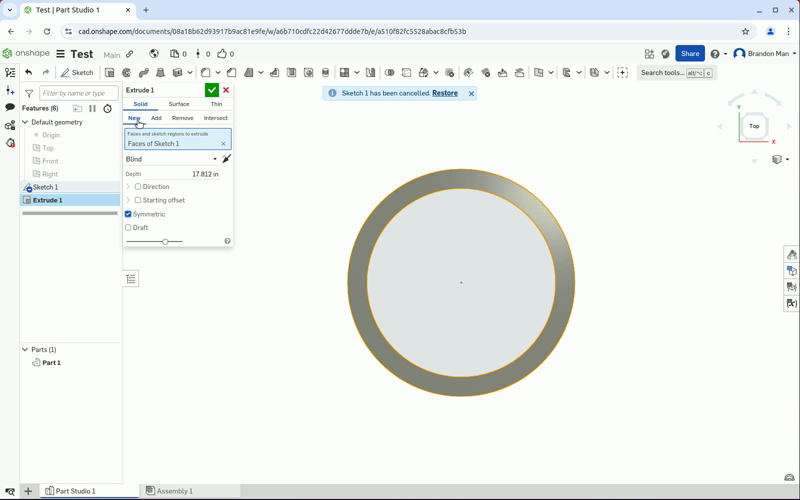
key(enter)
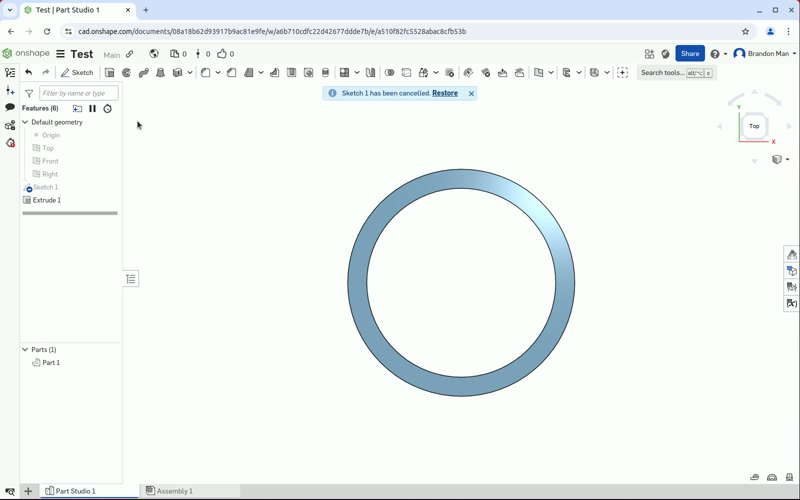
key(shift+h)
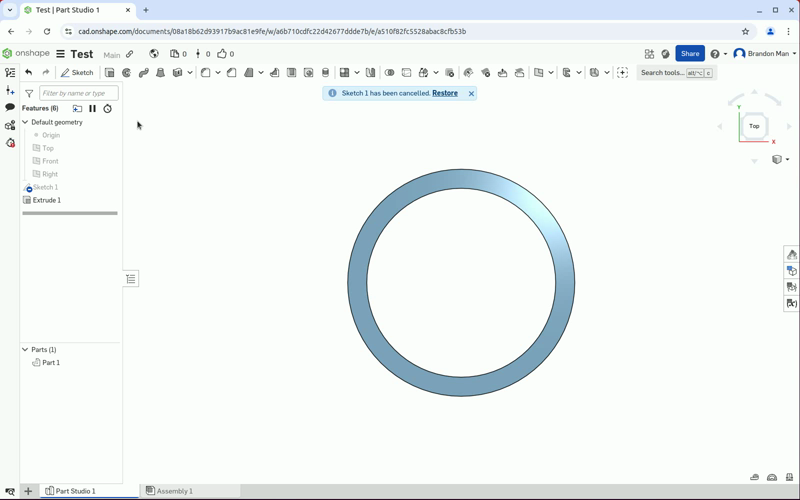
key(shift+h)
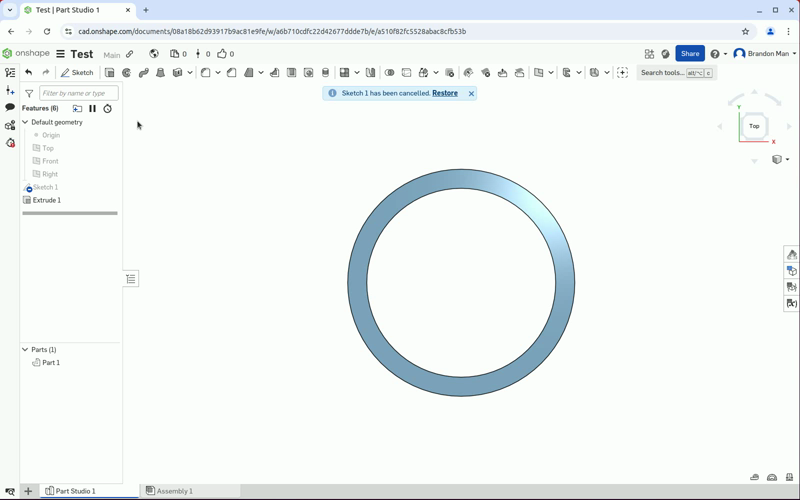
mouse_move(73, 189)
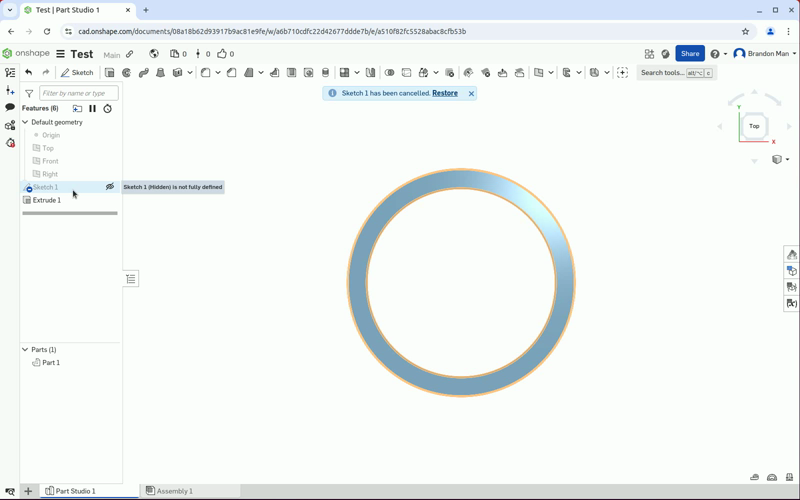
click(73, 189)
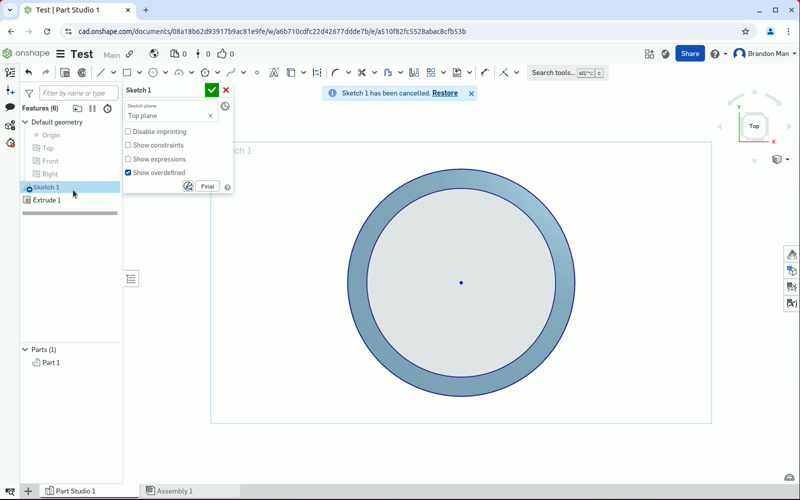
mouse_move(229, 92)
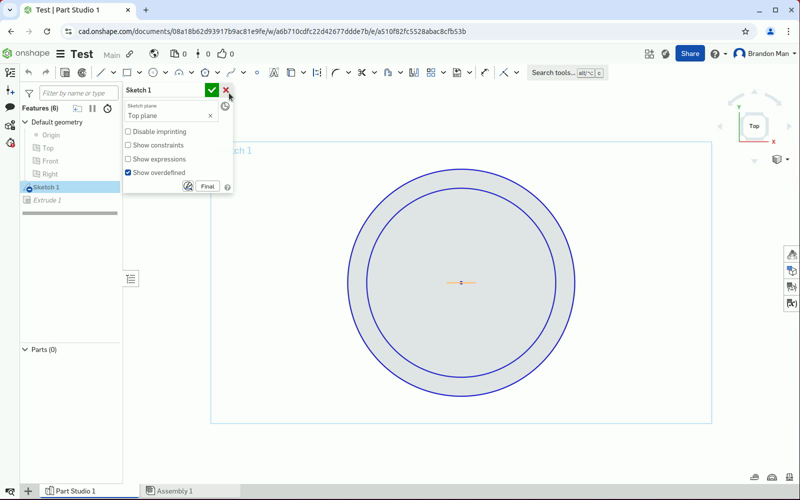
click(229, 92)
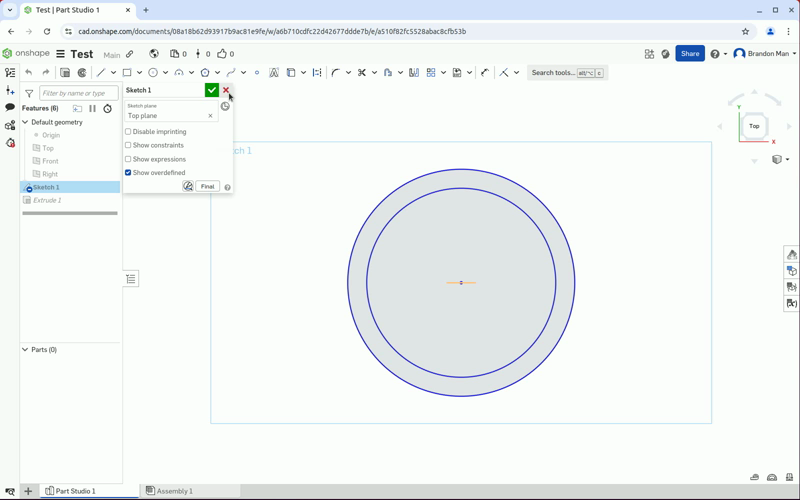
key(shift+s)
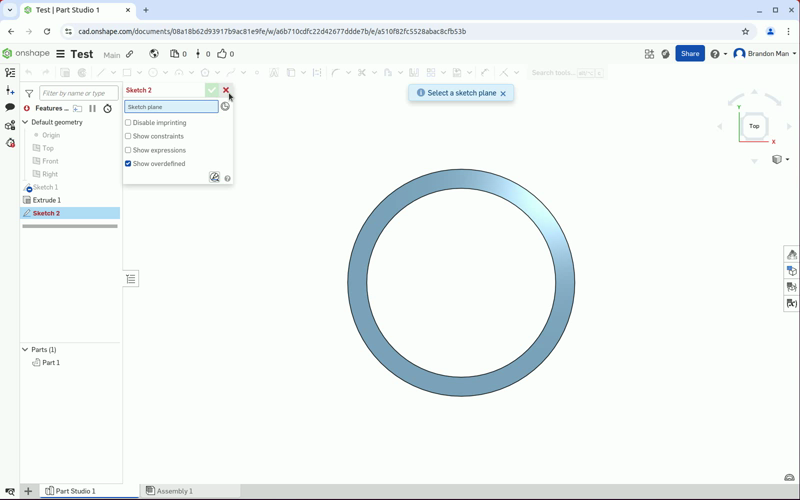
mouse_move(73, 150)
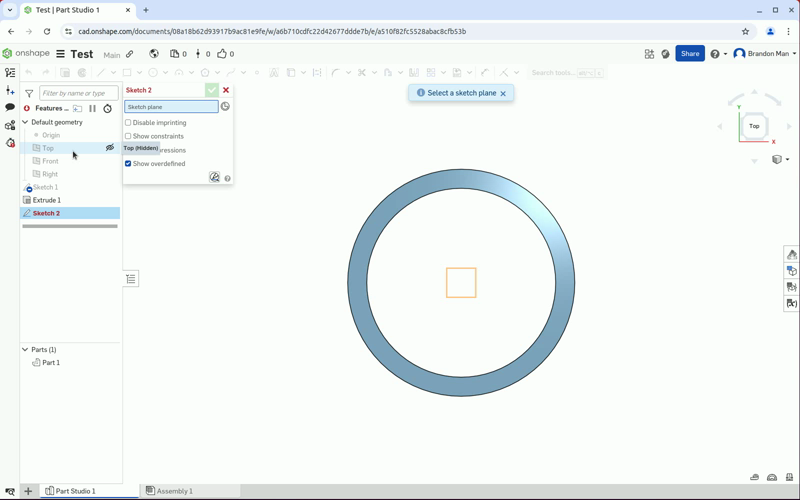
click(73, 150)
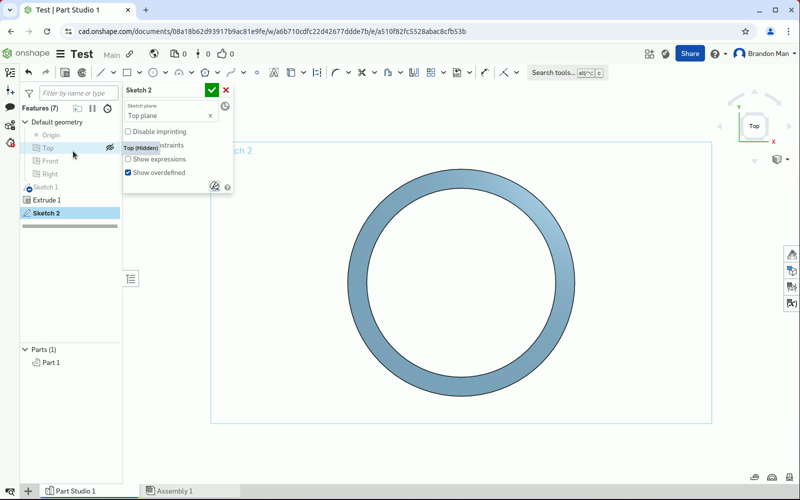
mouse_move(73, 352)
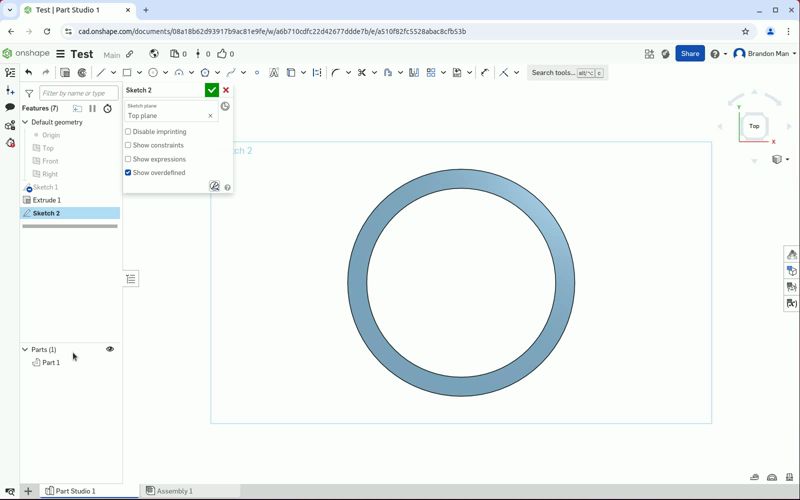
key(y)
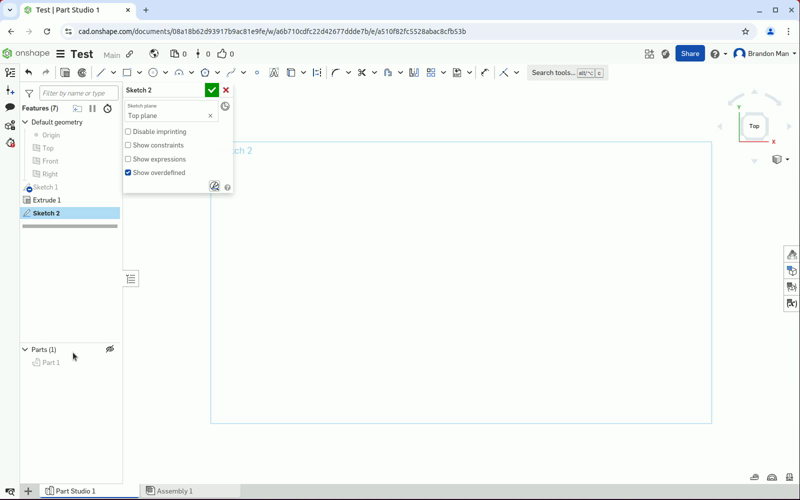
key(c)
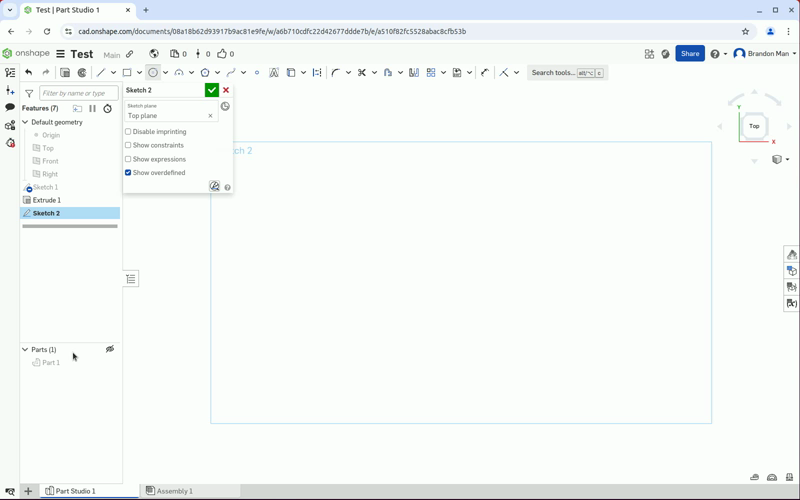
key_down(shift)
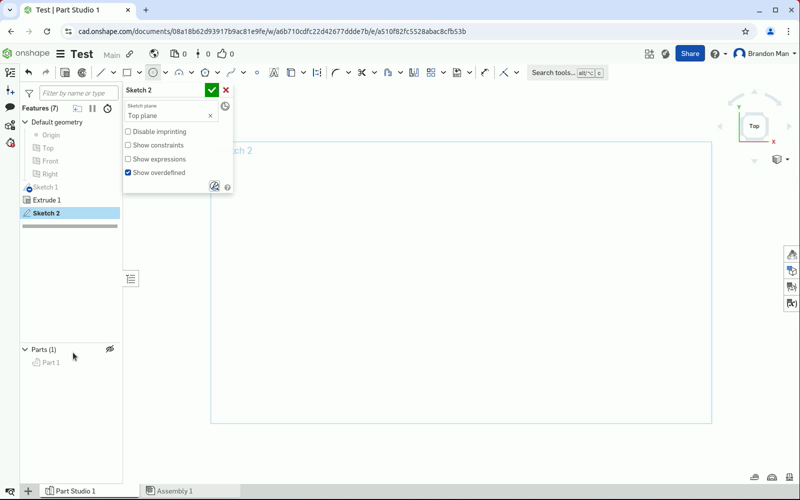
mouse_move(461, 282)
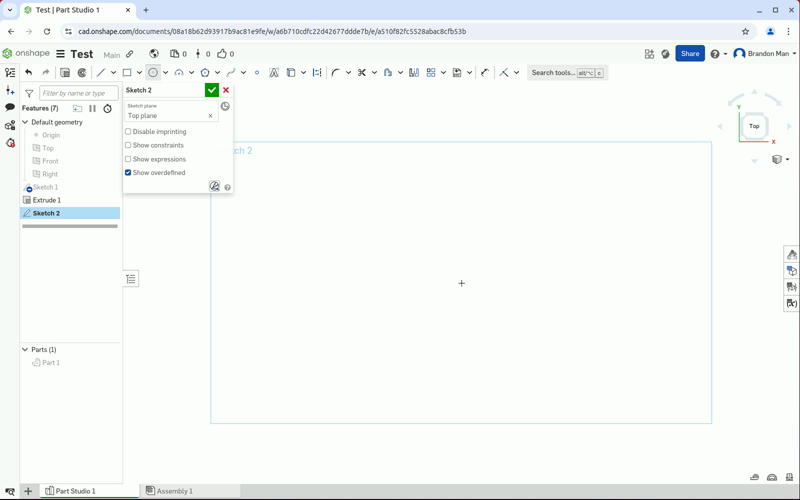
click(461, 282)
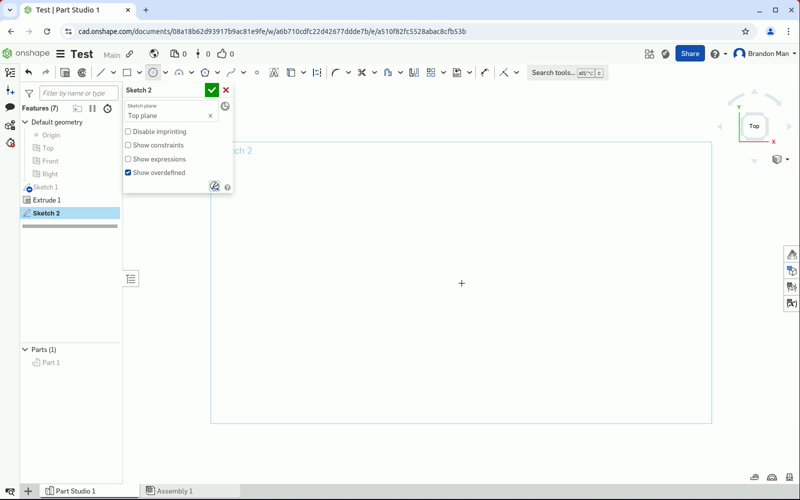
key_up(shift)
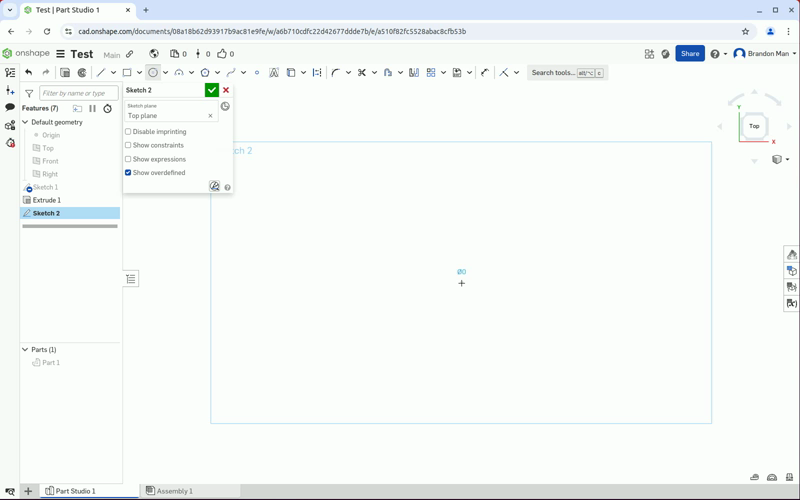
mouse_move(514, 282)
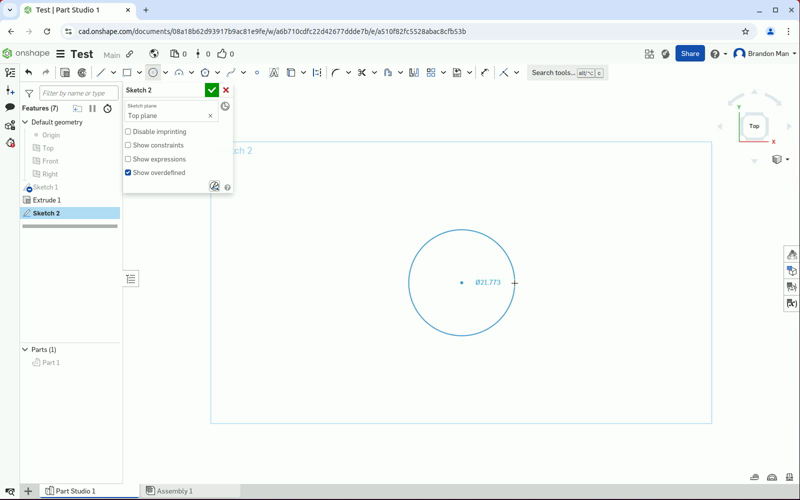
click(514, 282)
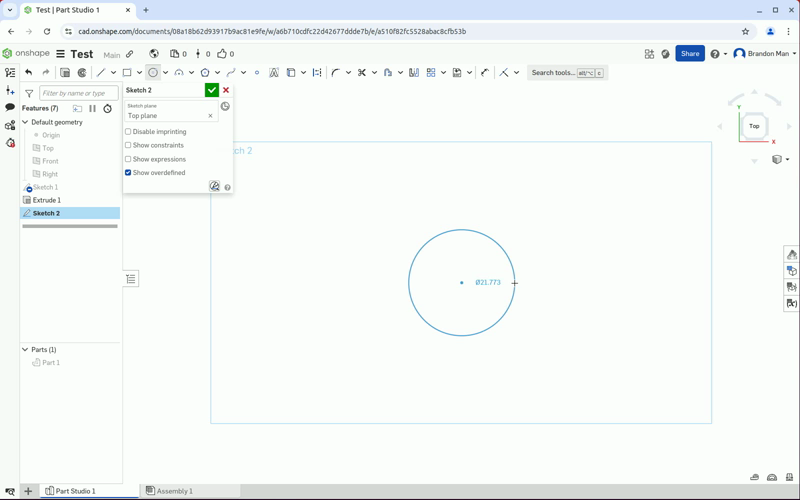
key(esc)
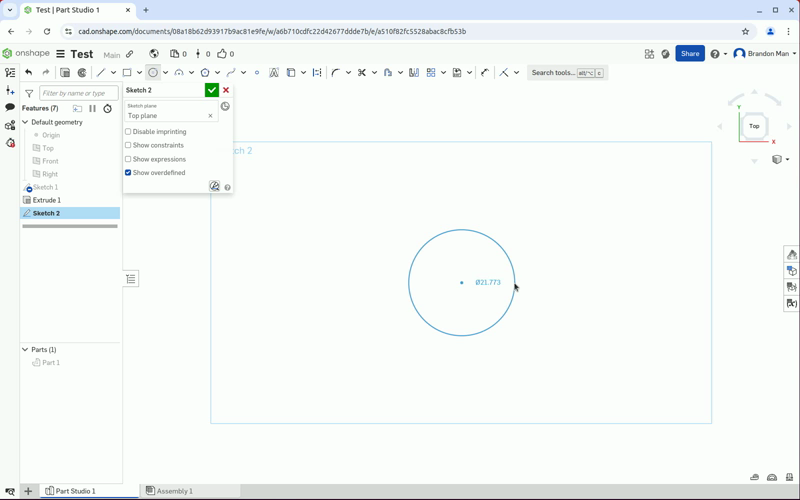
key(c)
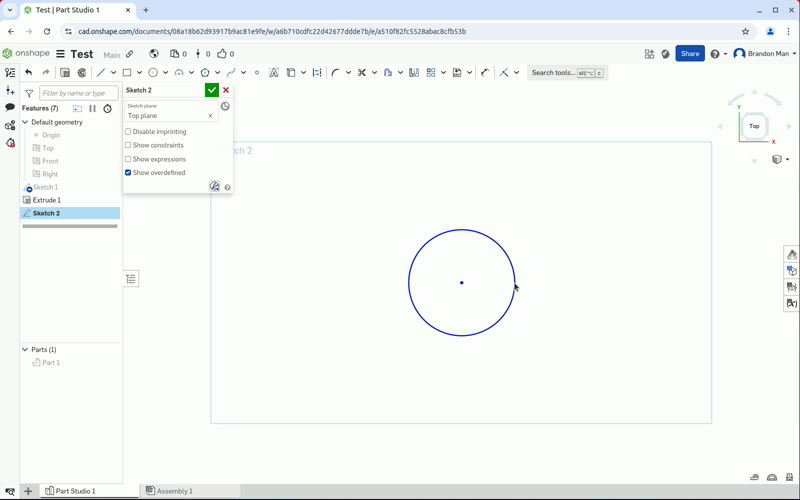
key_down(shift)
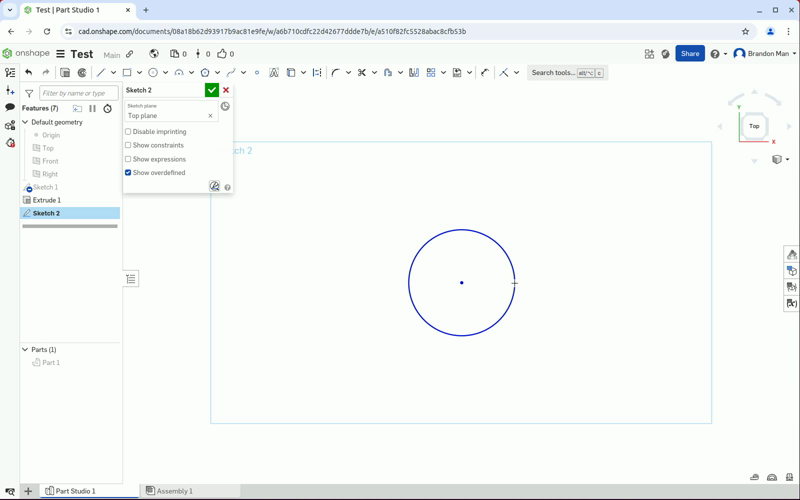
mouse_move(461, 282)
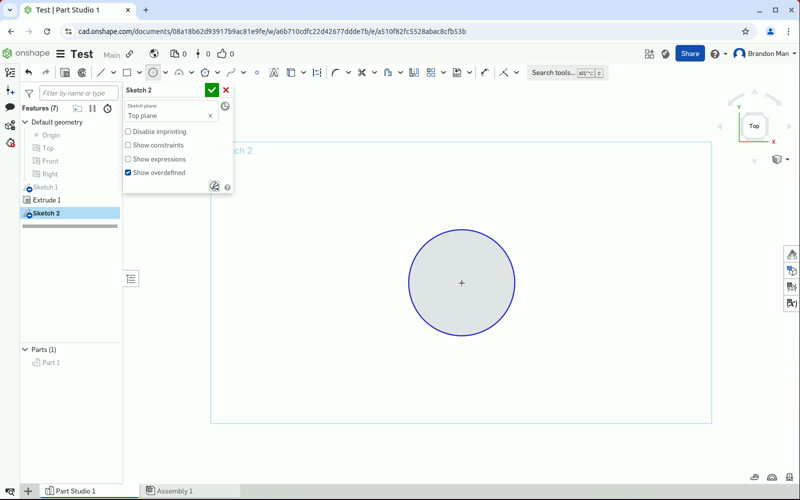
click(461, 282)
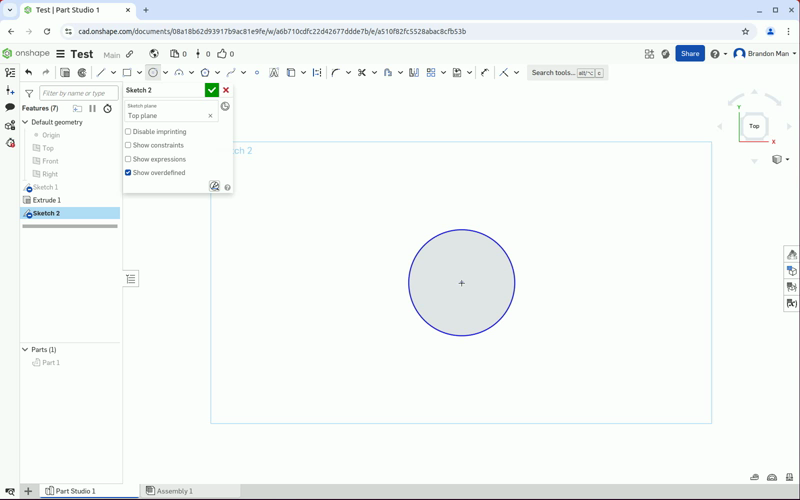
key_up(shift)
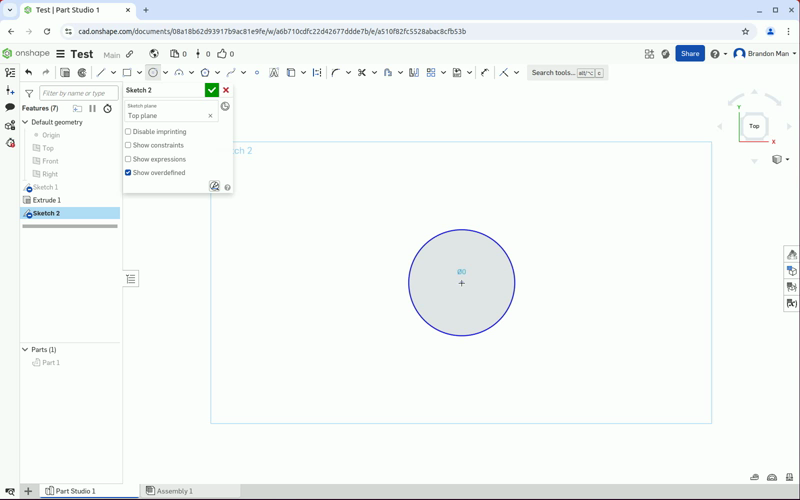
mouse_move(497, 282)
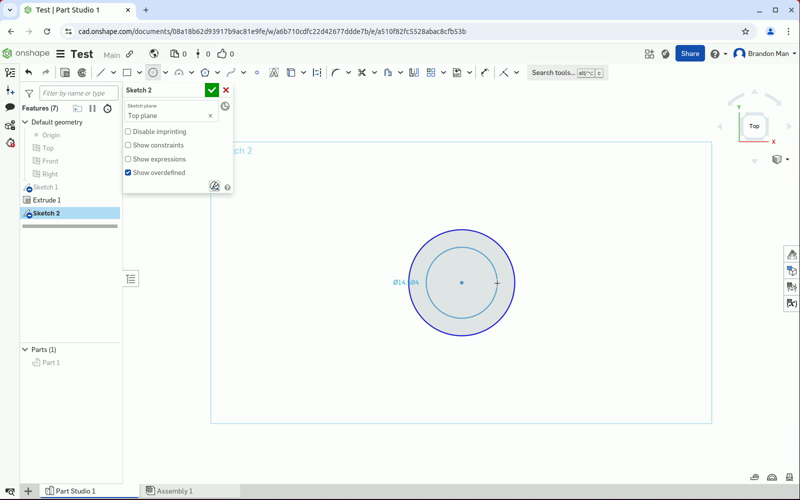
click(497, 282)
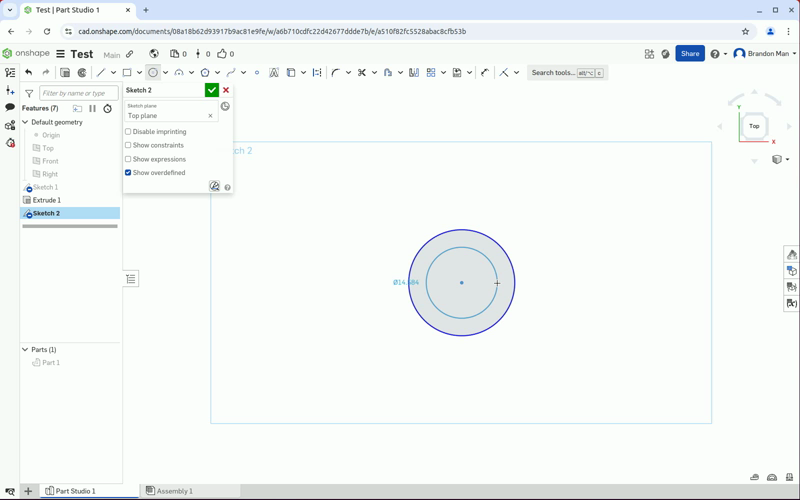
key(esc)
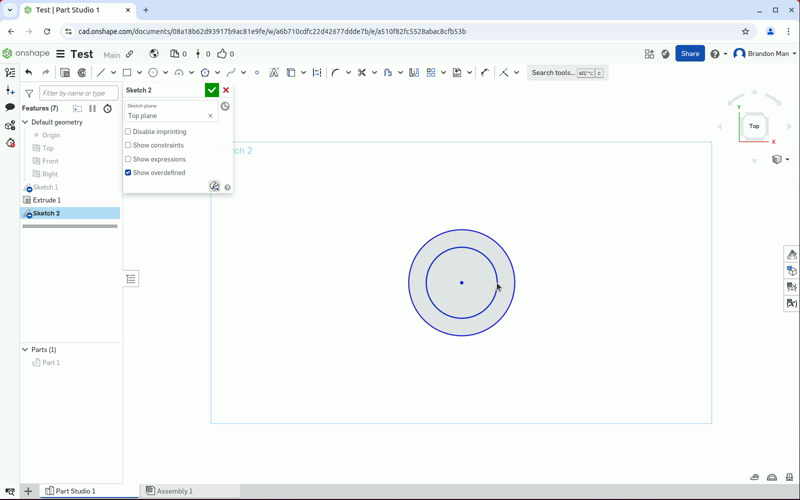
mouse_move(504, 270)
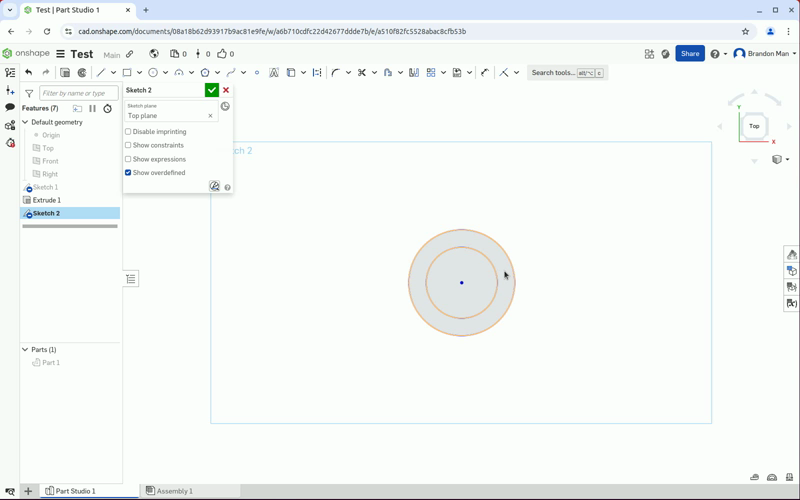
click(504, 270)
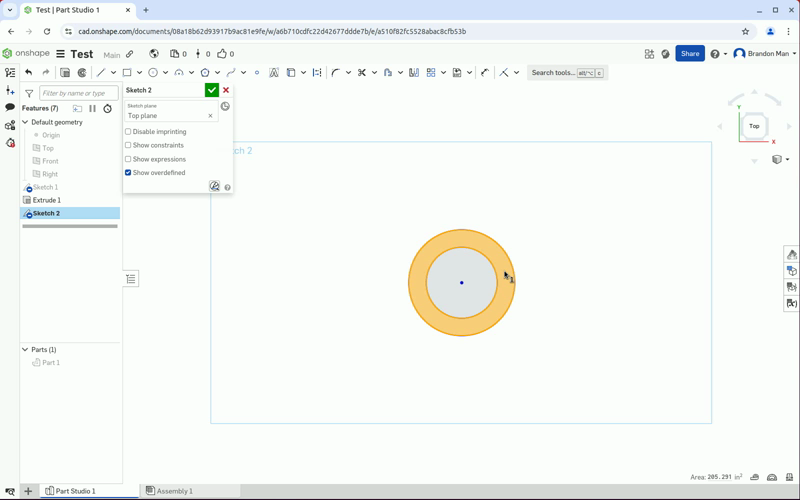
mouse_move(73, 352)
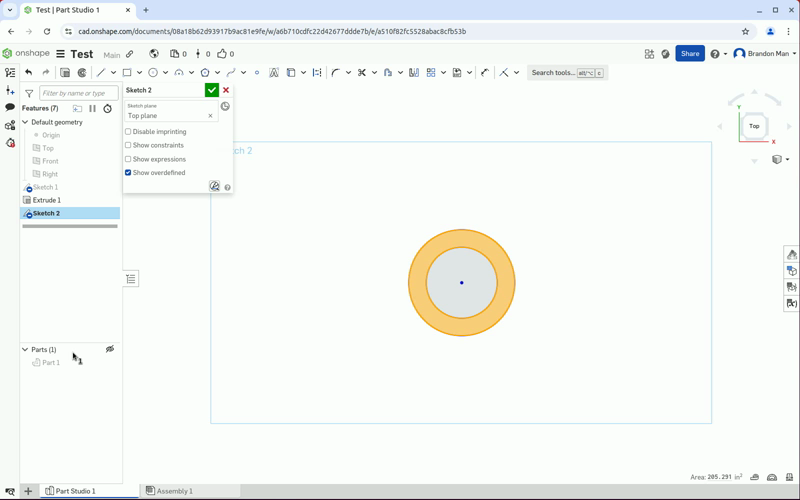
key(shift+y)
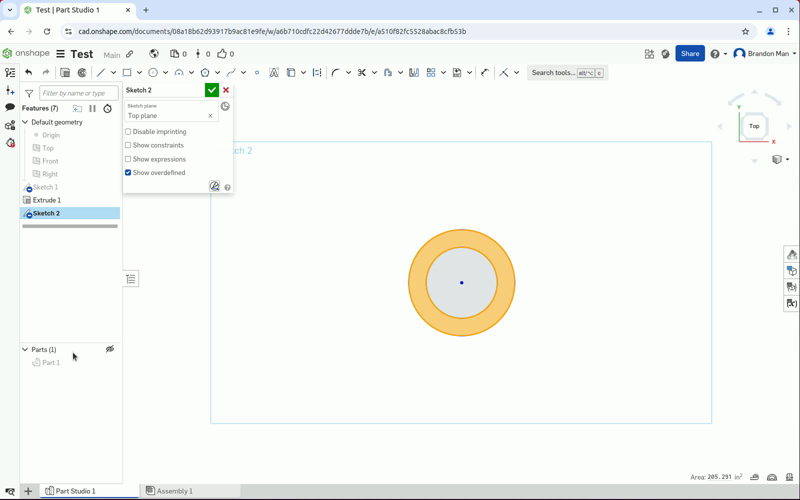
key(shift+e)
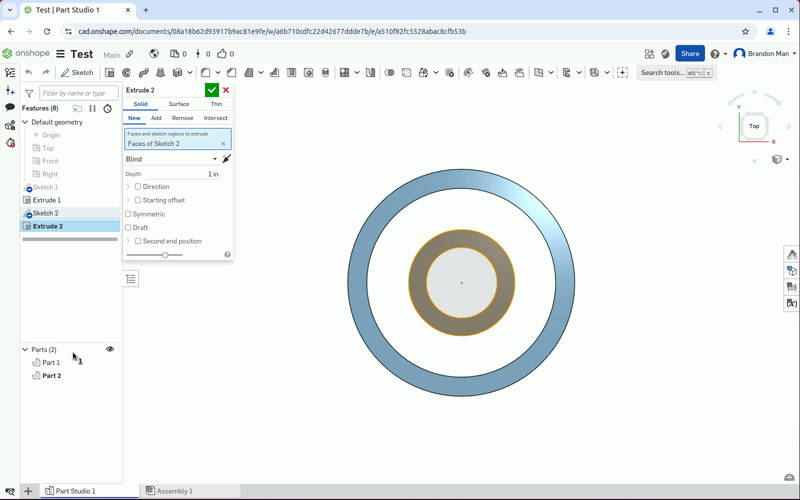
mouse_move(143, 106)
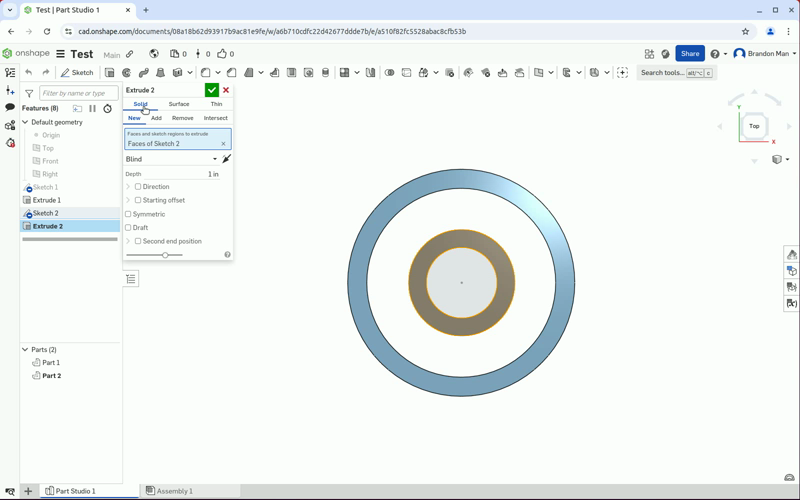
click(143, 106)
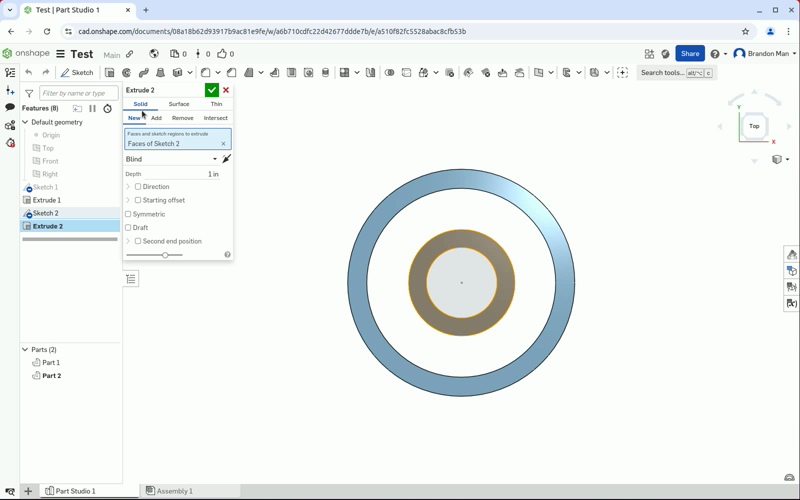
mouse_move(137, 120)
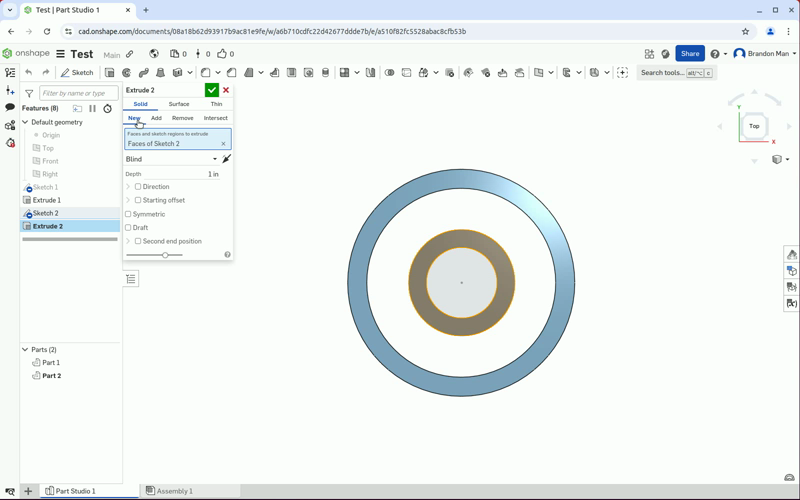
click(137, 120)
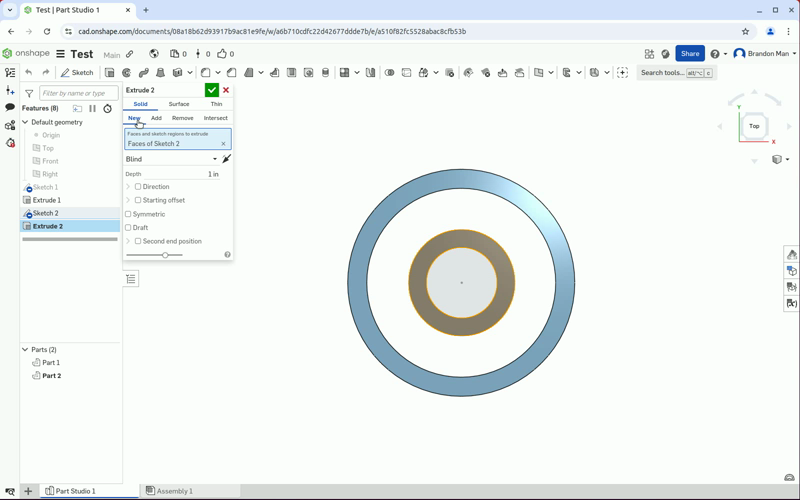
key(tab, 4)
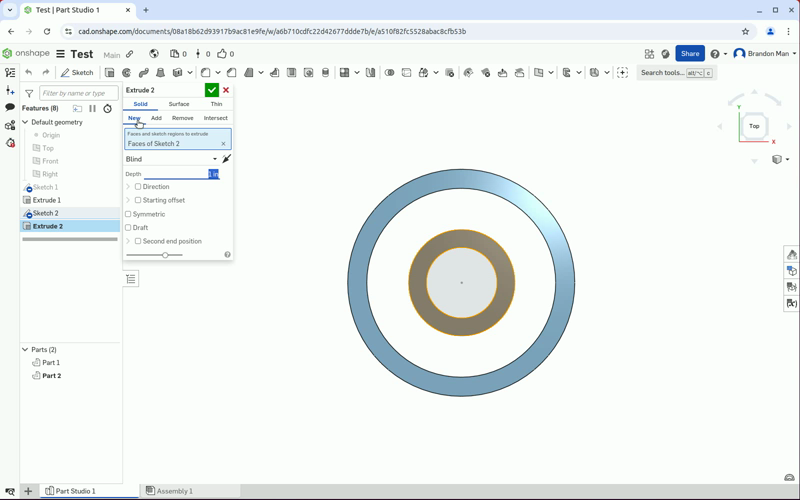
text(17.812)
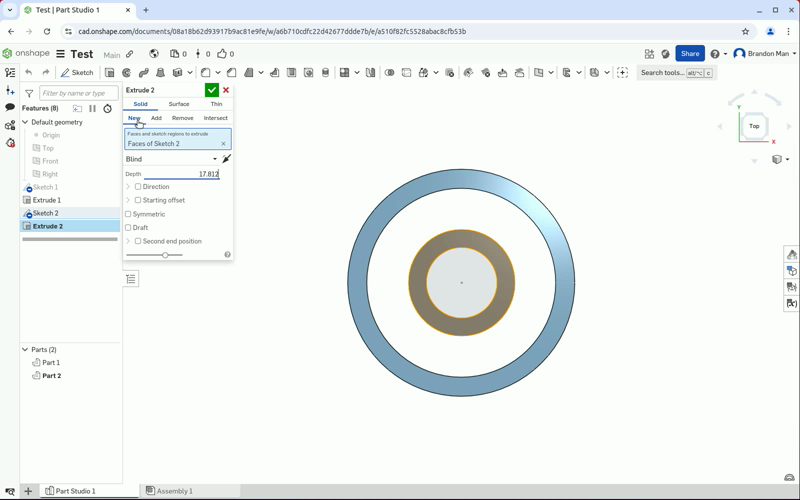
key(tab, 3)
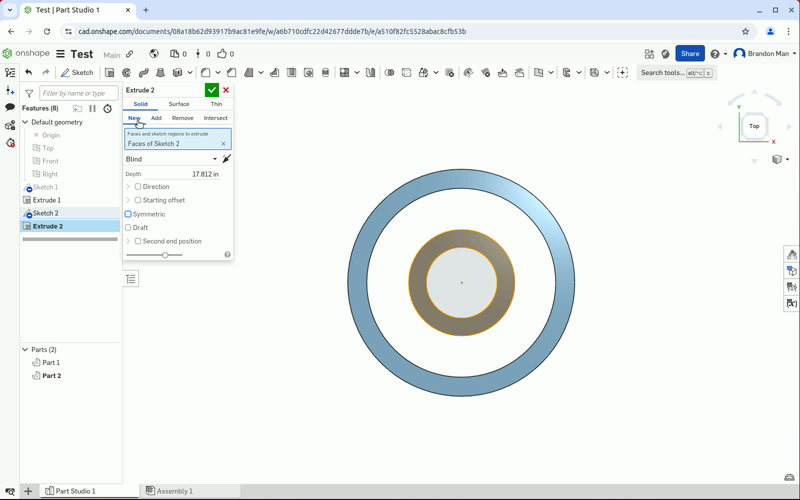
key(space)
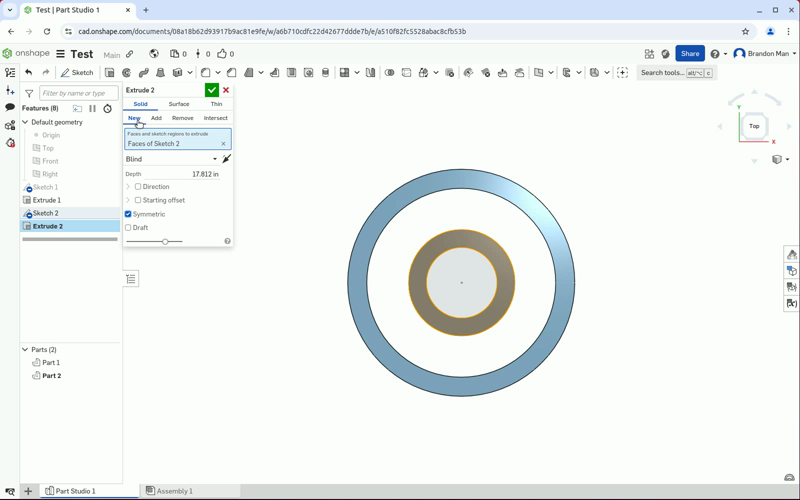
key(enter)
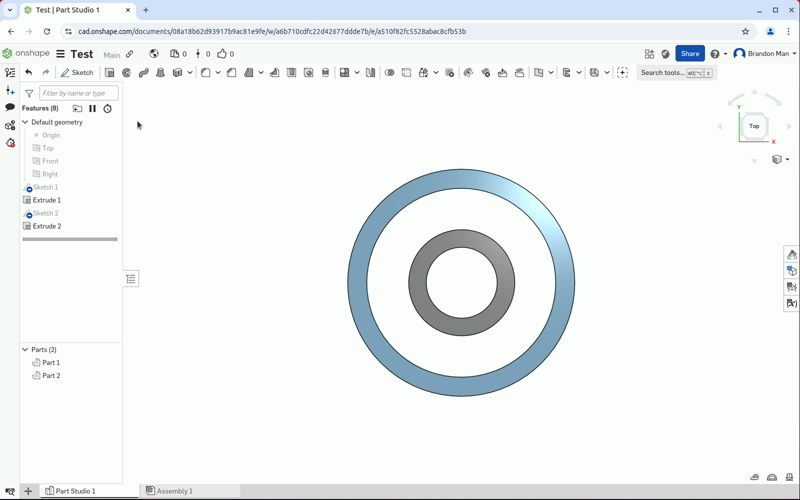
key(shift+h)
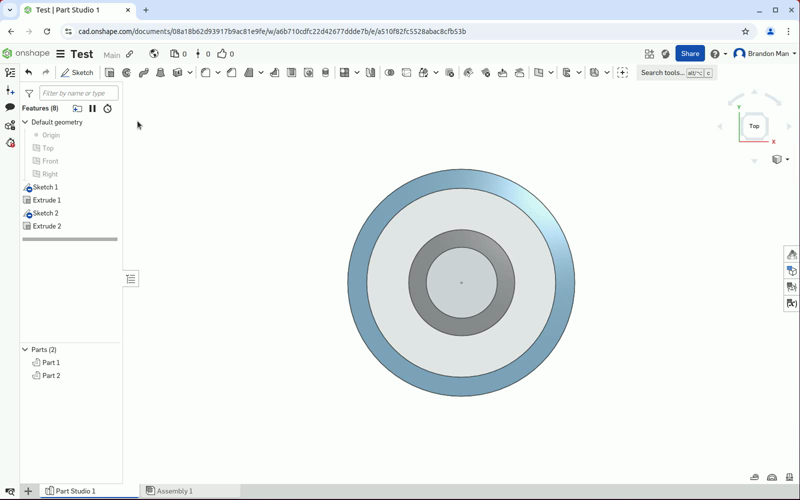
key(shift+h)
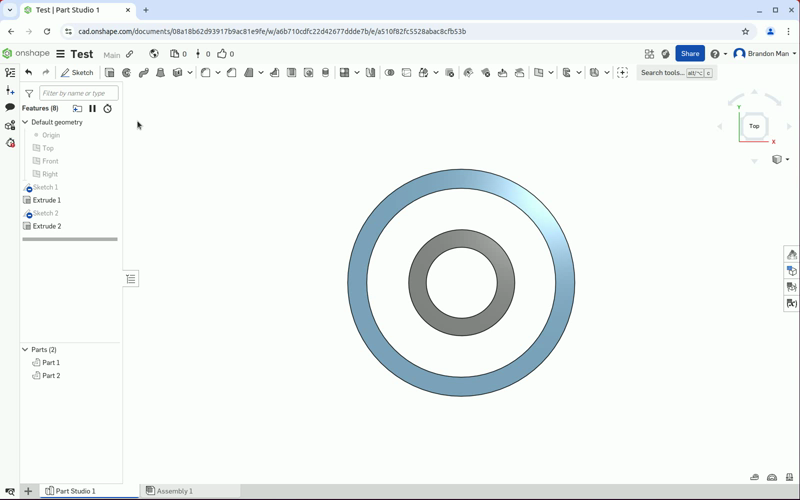
mouse_move(73, 189)
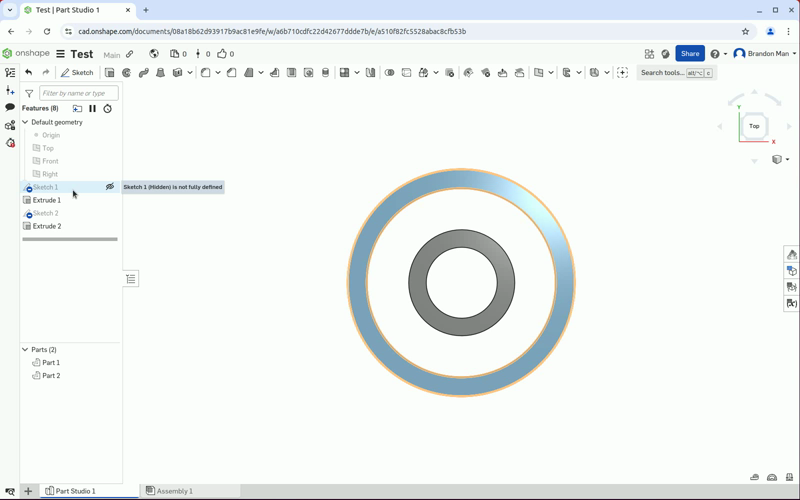
click(73, 189)
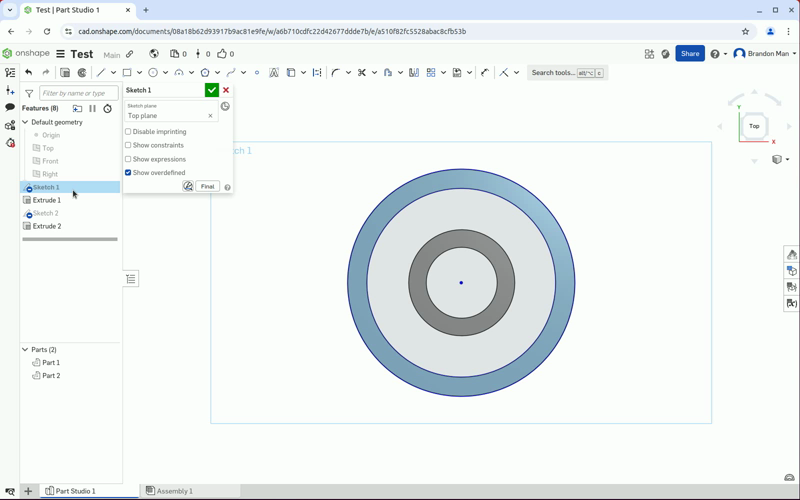
mouse_move(229, 92)
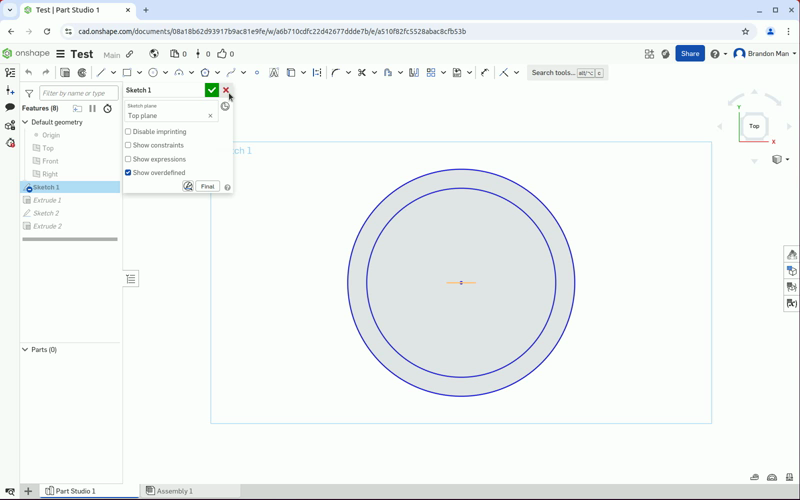
click(229, 92)
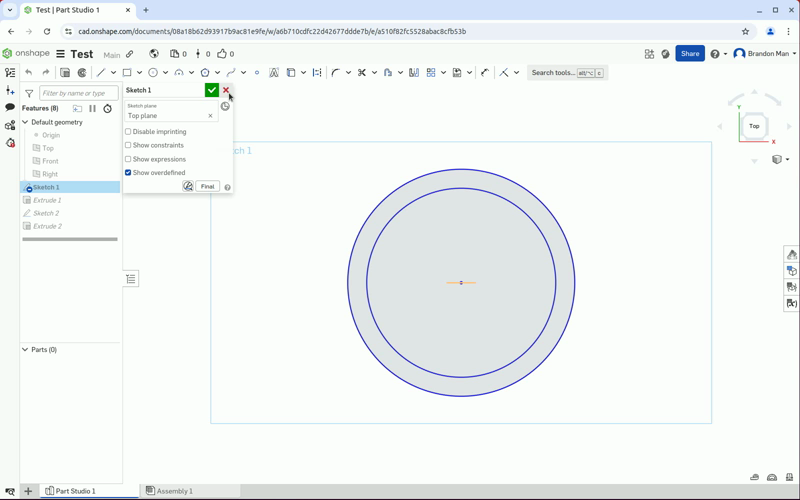
key(shift+s)
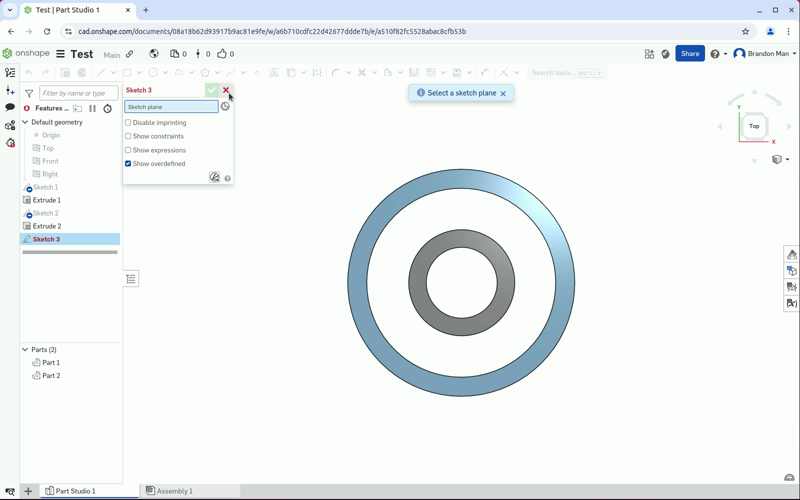
mouse_move(73, 150)
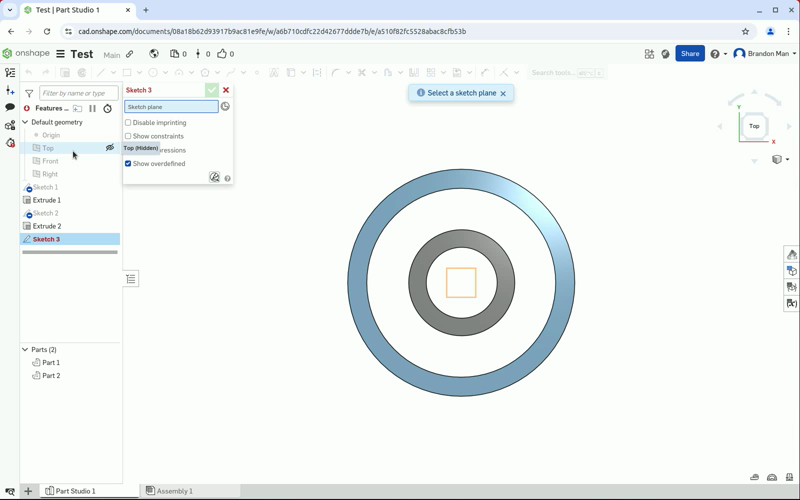
click(73, 150)
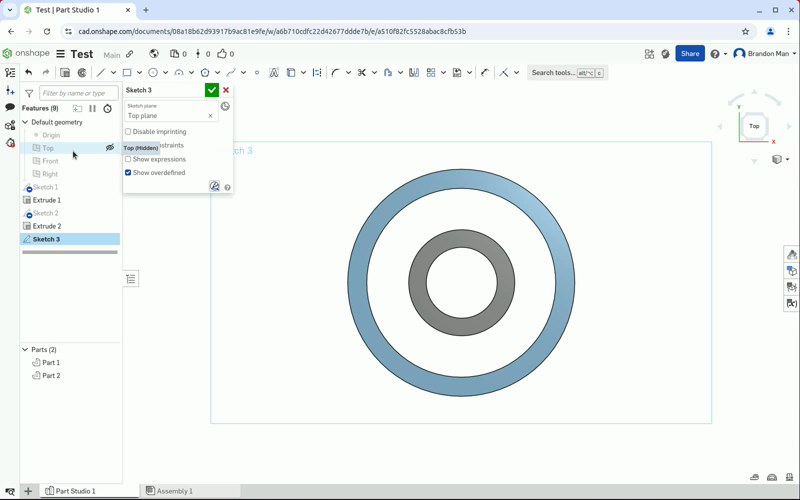
mouse_move(73, 352)
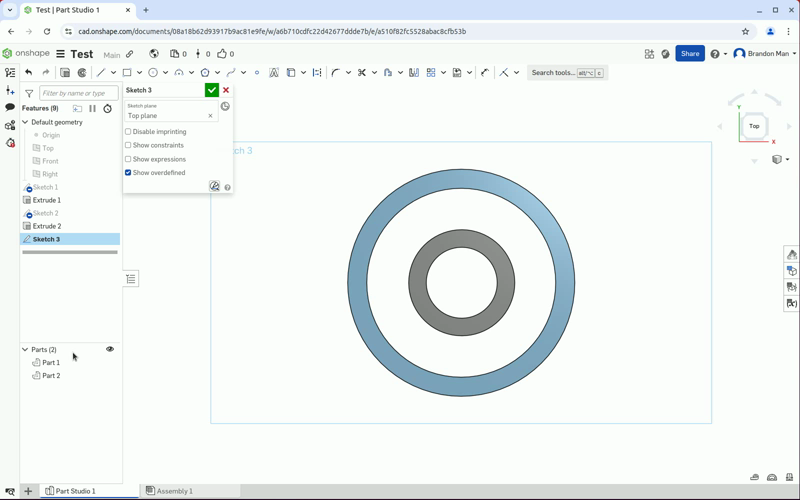
key(y)
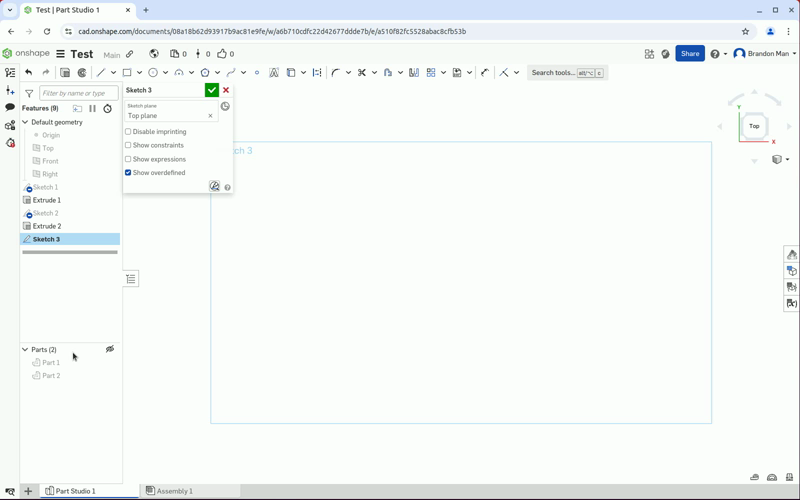
key(c)
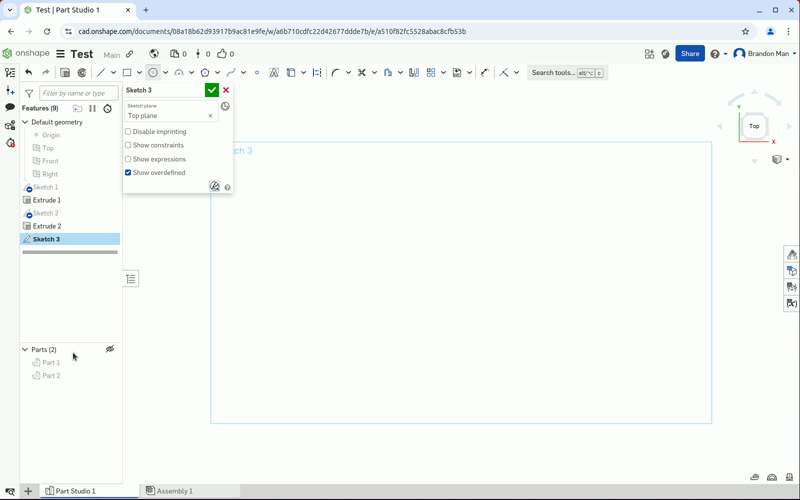
key_down(shift)
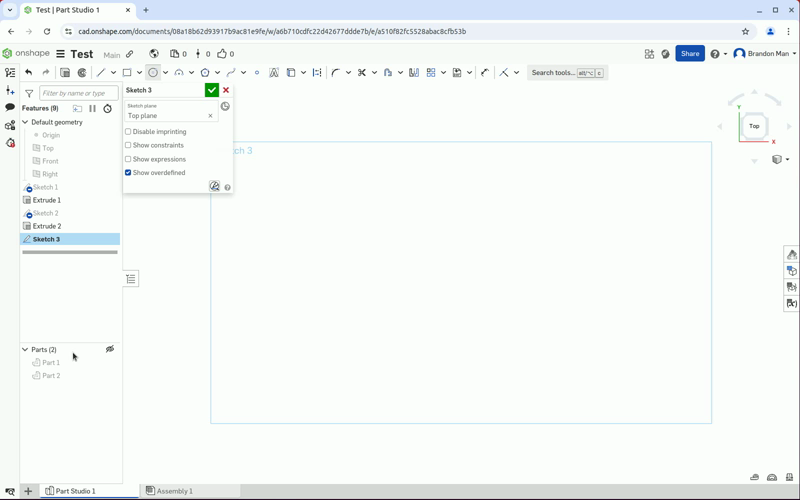
mouse_move(461, 282)
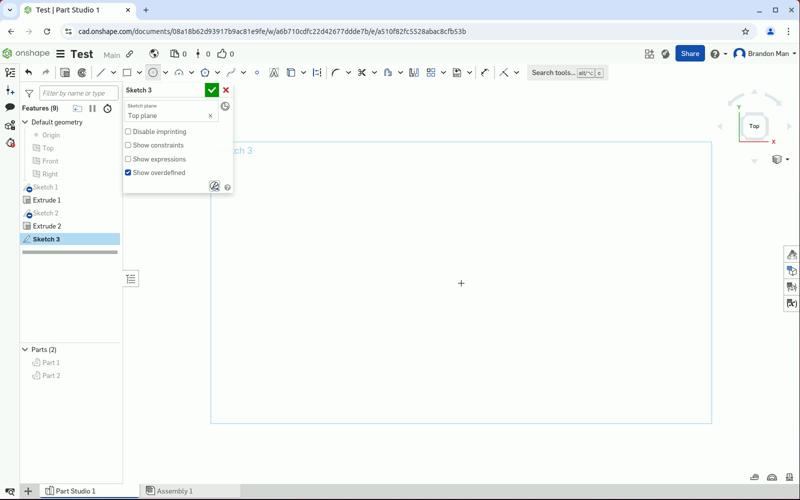
click(461, 282)
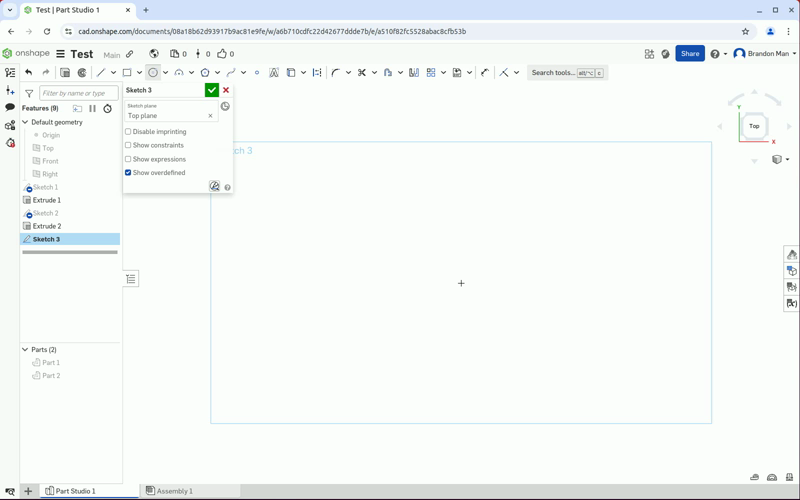
key_up(shift)
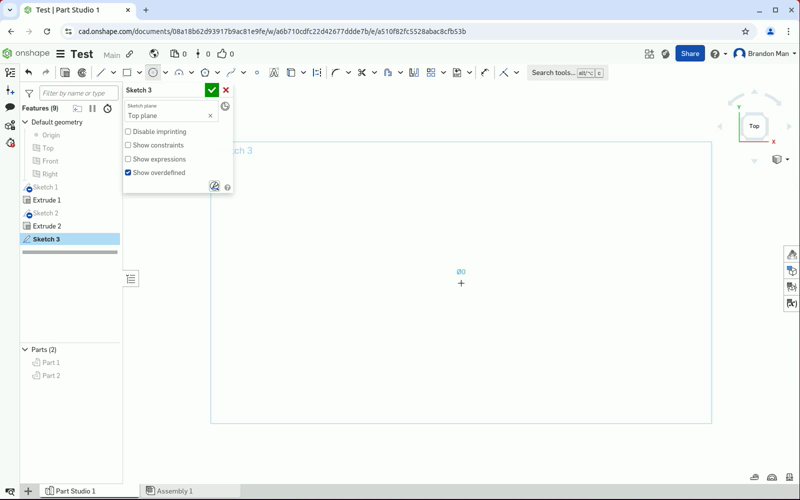
mouse_move(555, 282)
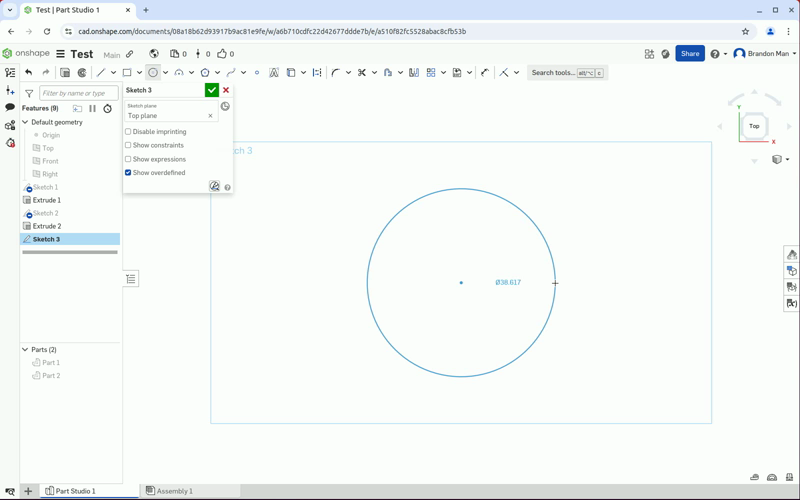
click(555, 282)
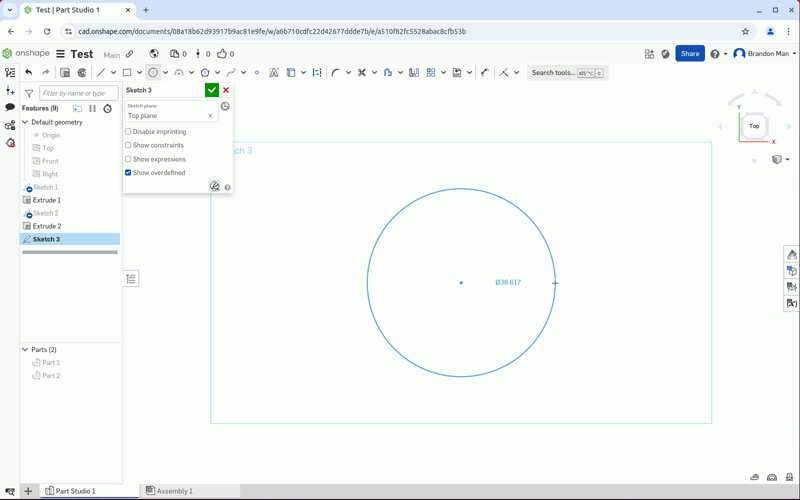
key(esc)
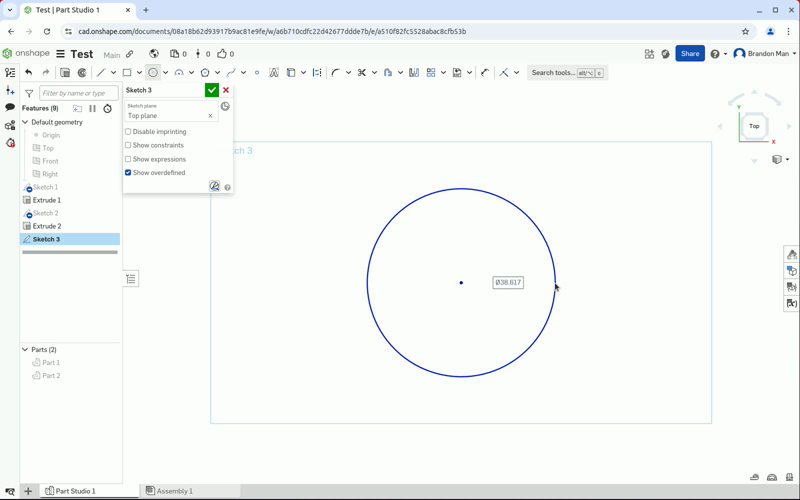
key(c)
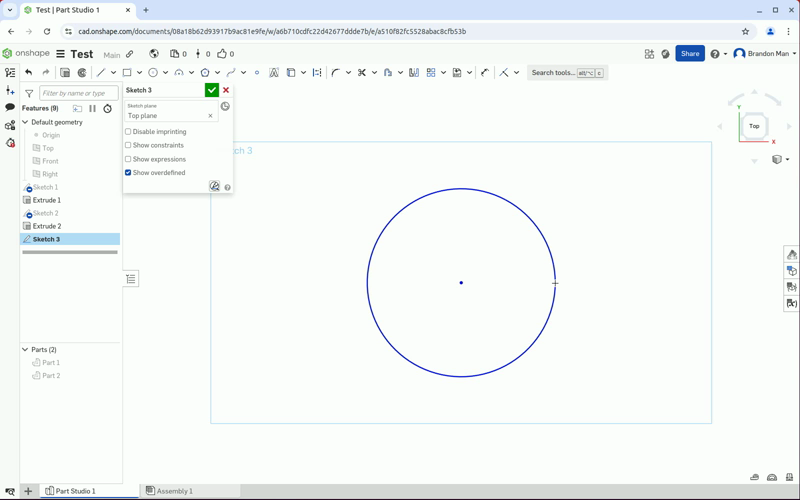
key_down(shift)
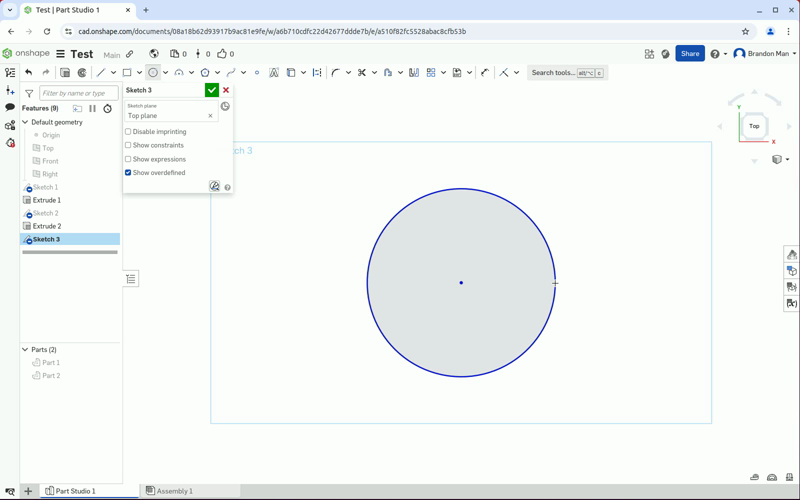
mouse_move(461, 282)
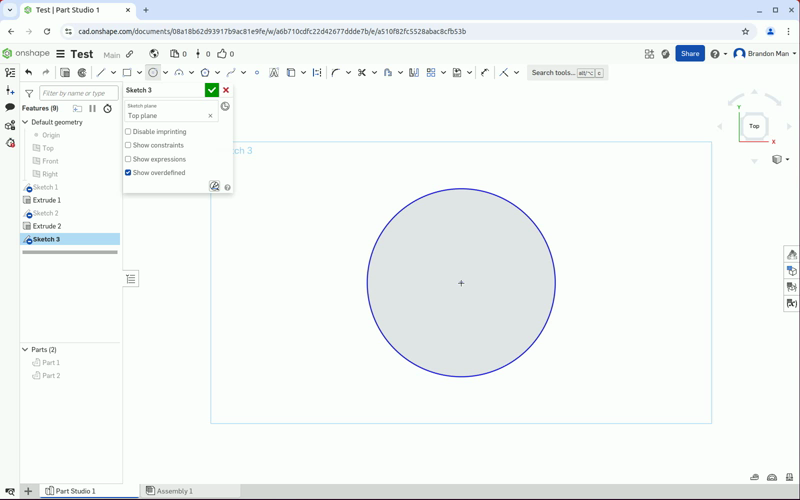
click(461, 282)
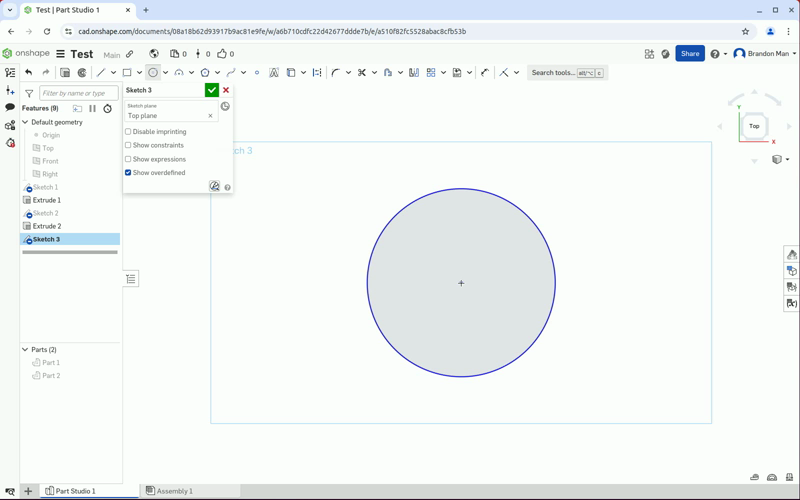
key_up(shift)
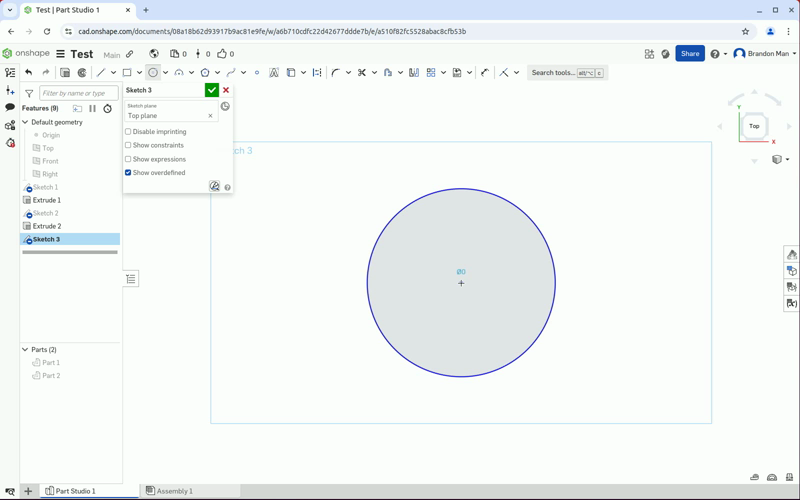
mouse_move(513, 282)
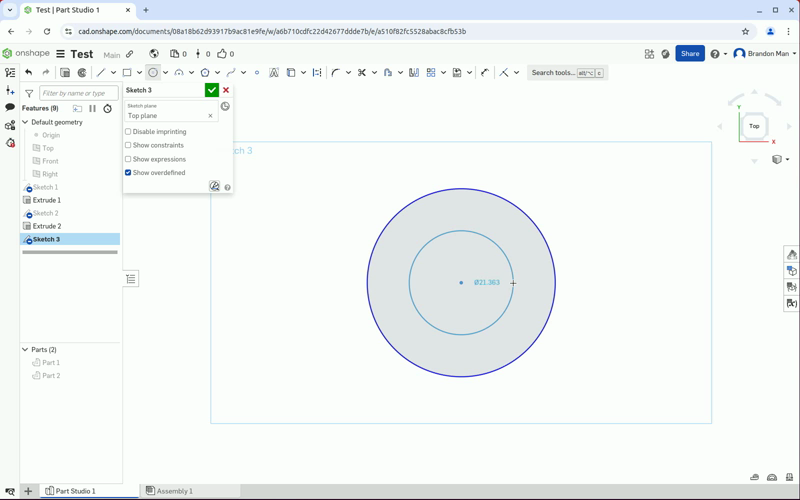
click(513, 282)
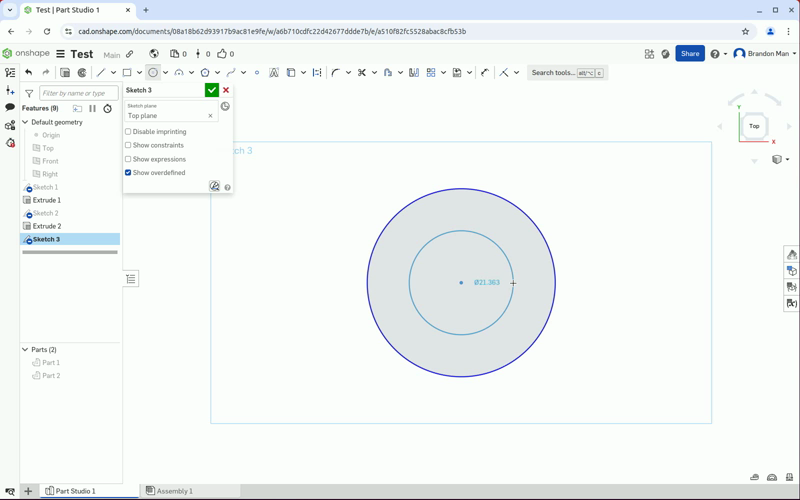
key(esc)
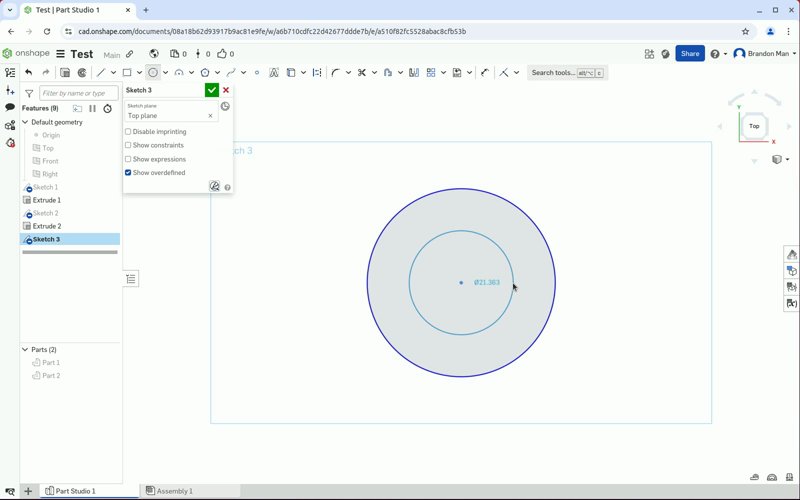
mouse_move(529, 242)
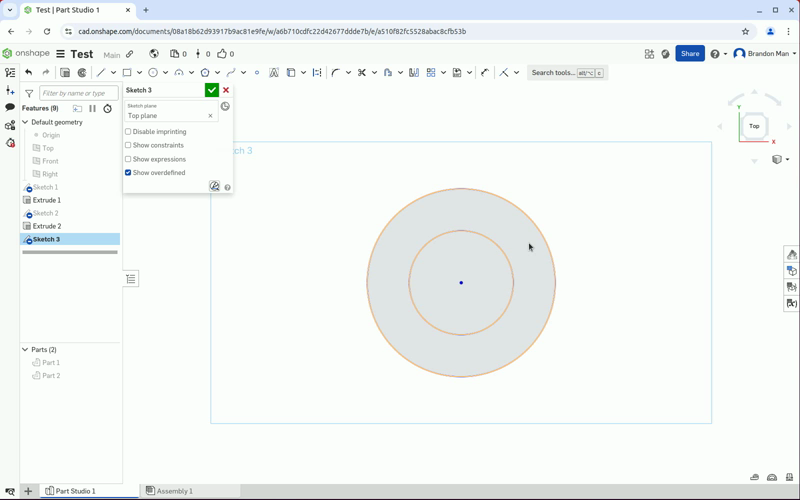
click(529, 242)
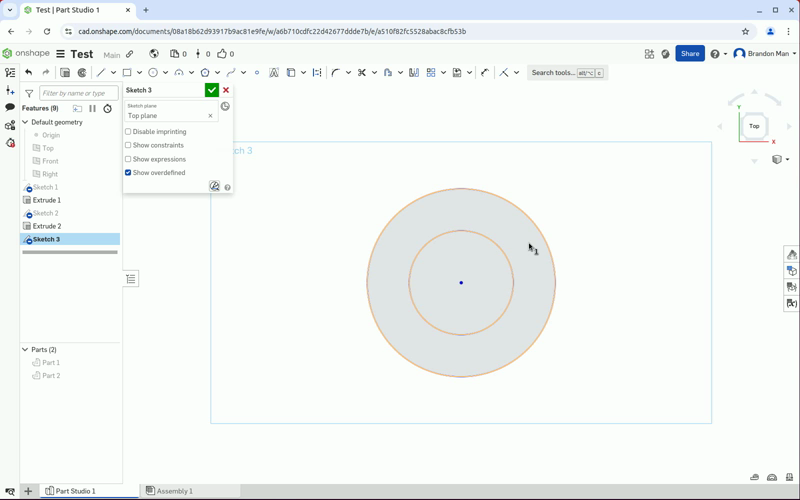
mouse_move(73, 352)
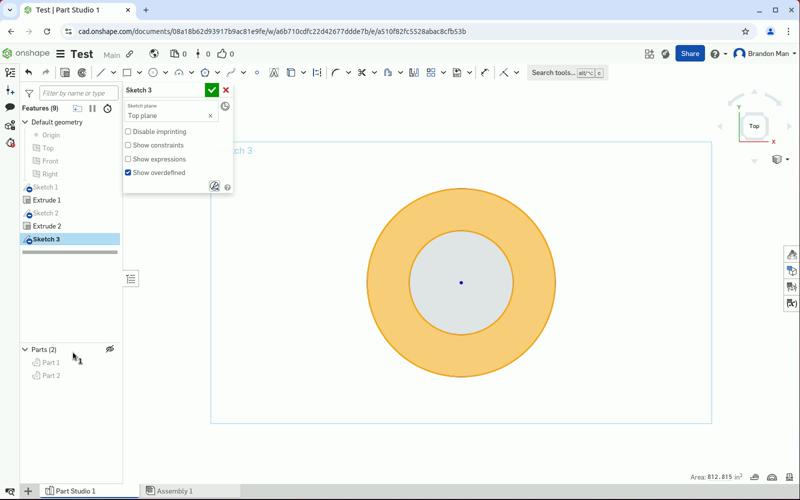
key(shift+y)
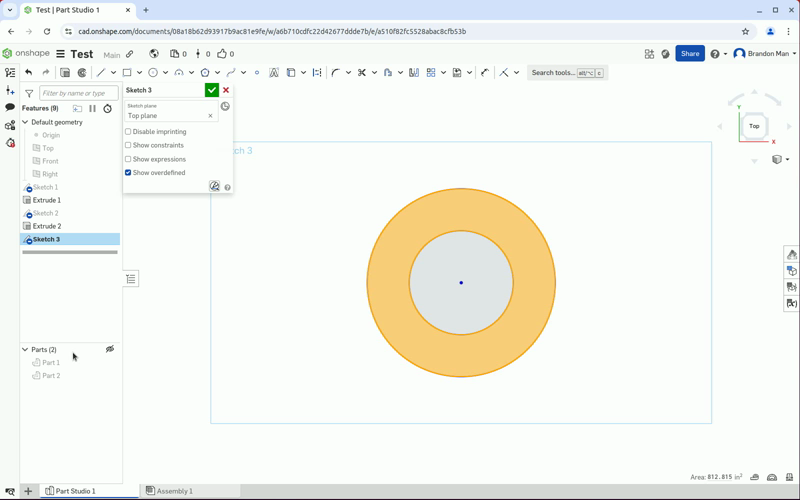
key(shift+e)
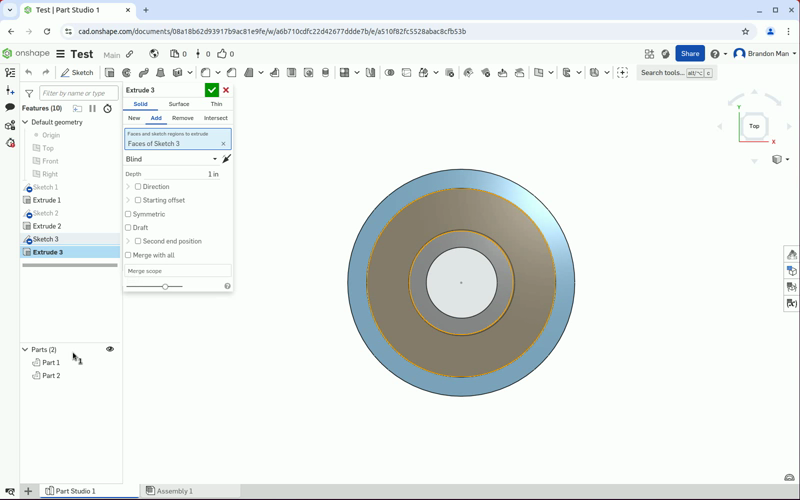
mouse_move(143, 106)
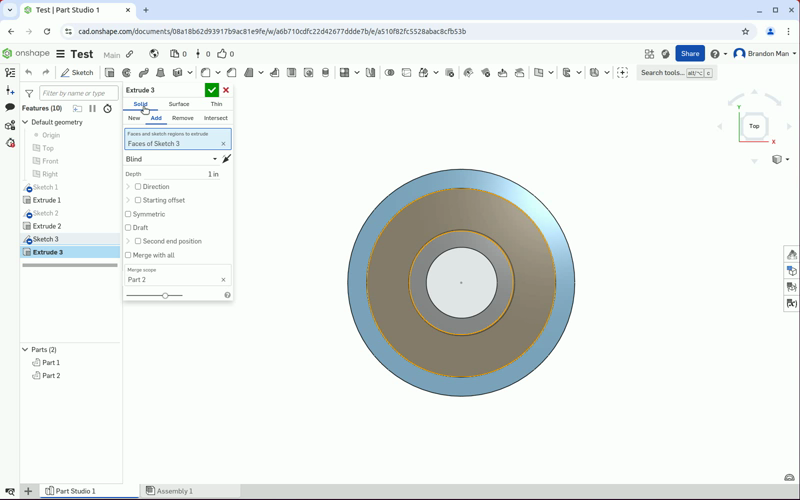
click(143, 106)
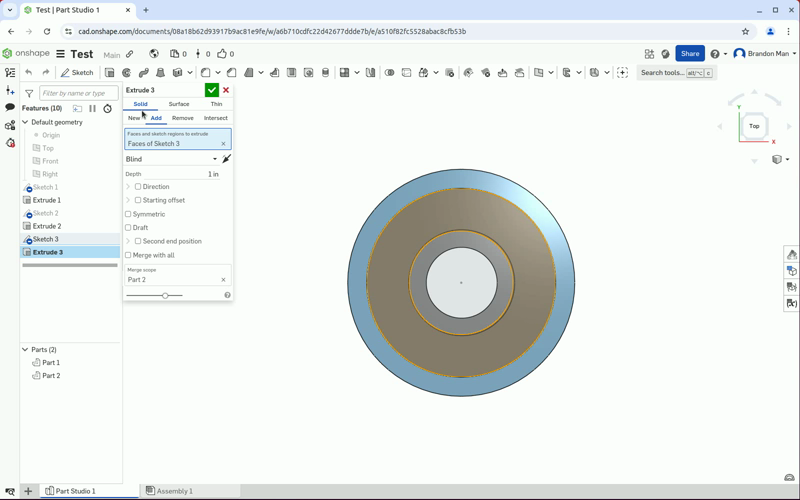
mouse_move(137, 120)
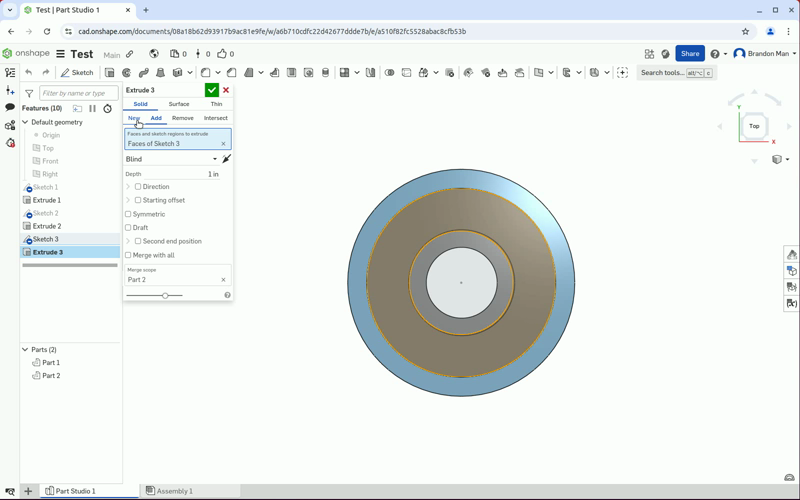
click(137, 120)
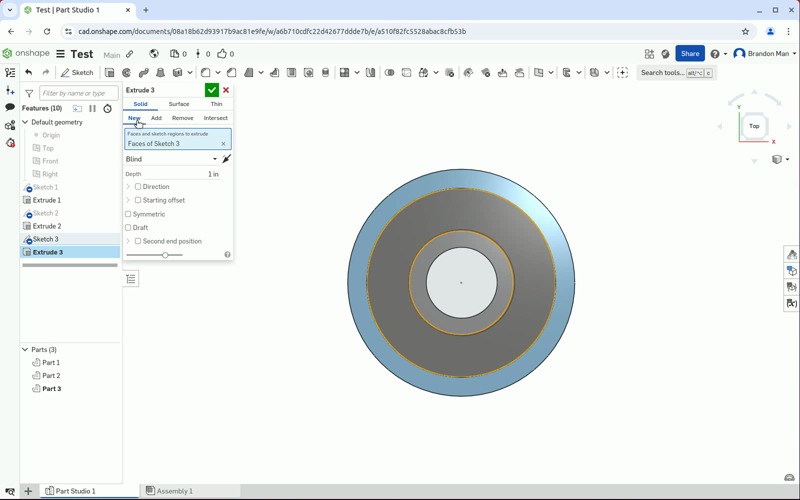
key(tab, 4)
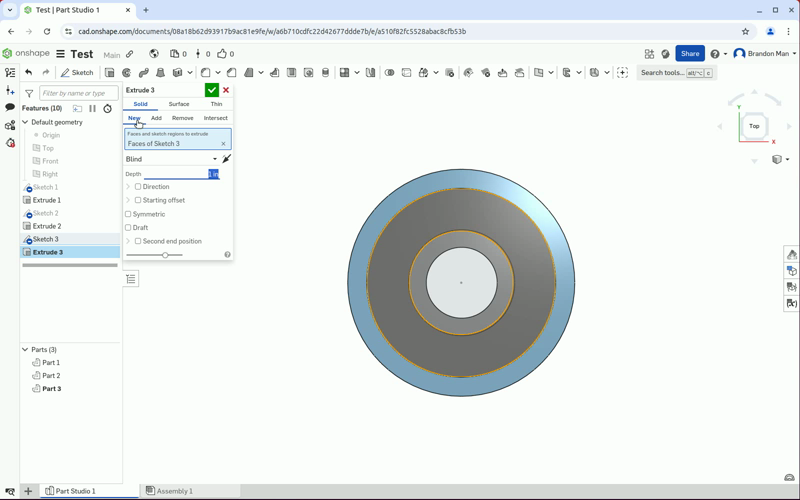
text(14.442)
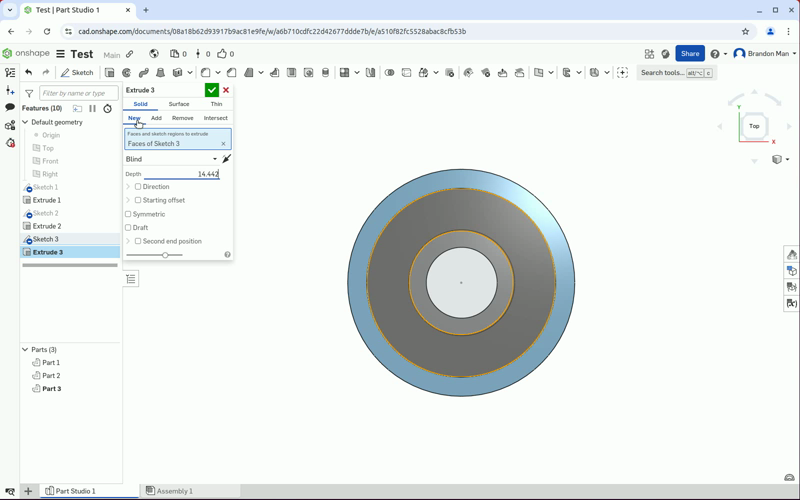
key(tab, 3)
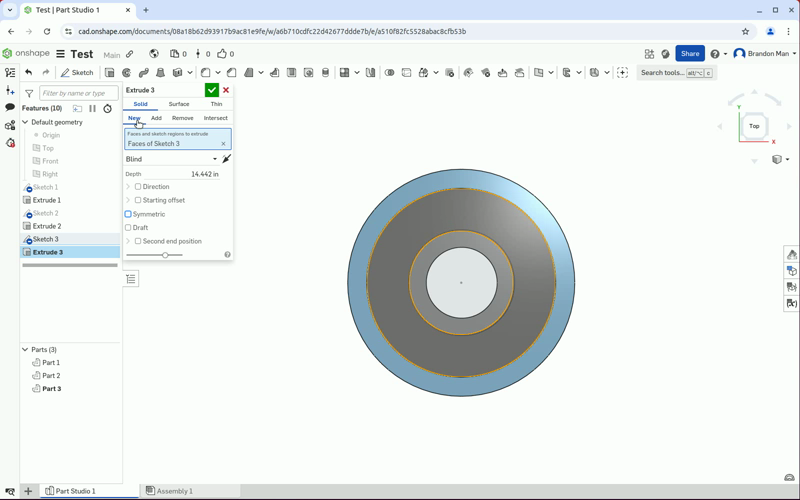
key(space)
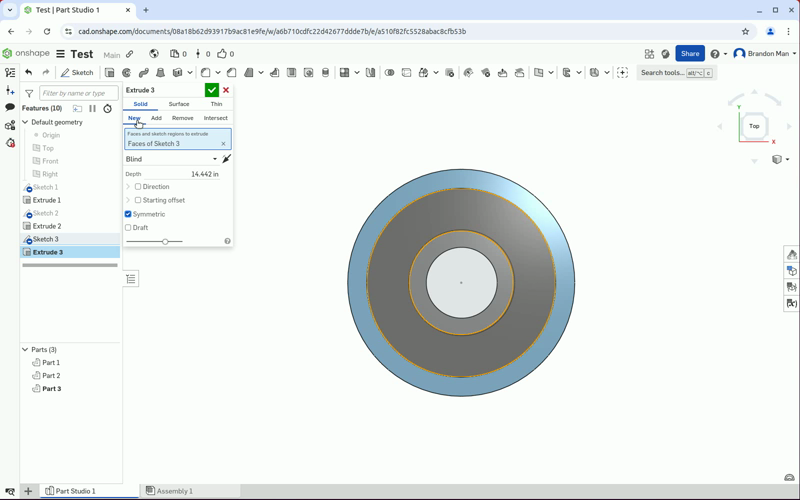
key(enter)
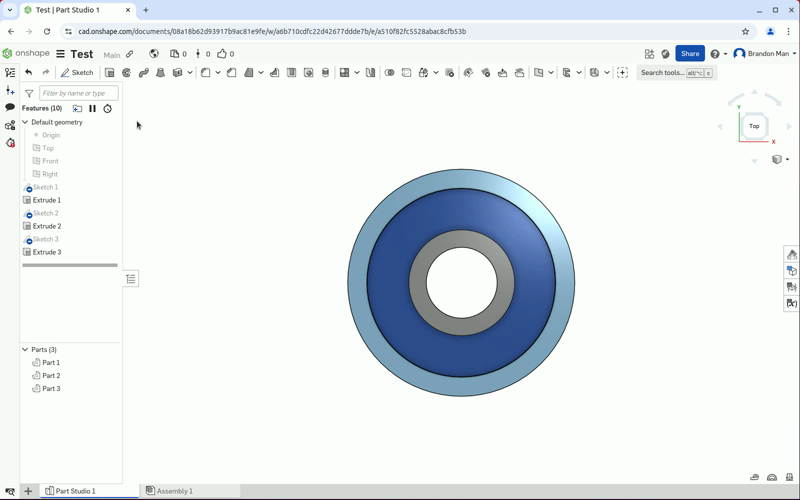
key(shift+h)
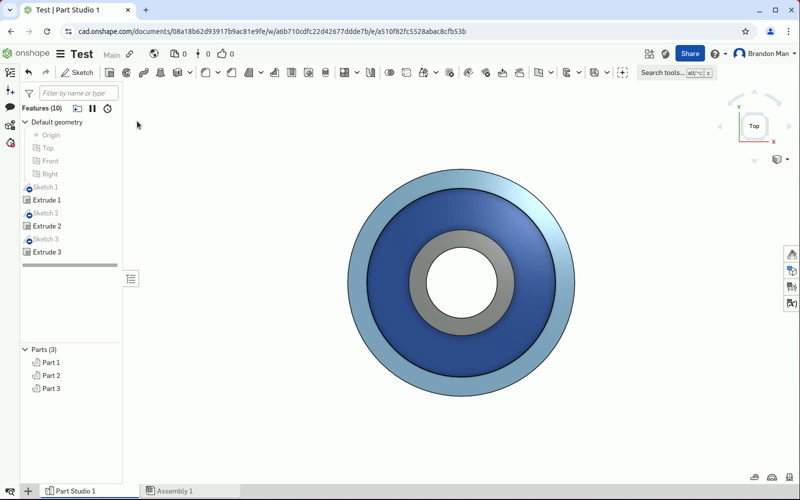
key(shift+h)
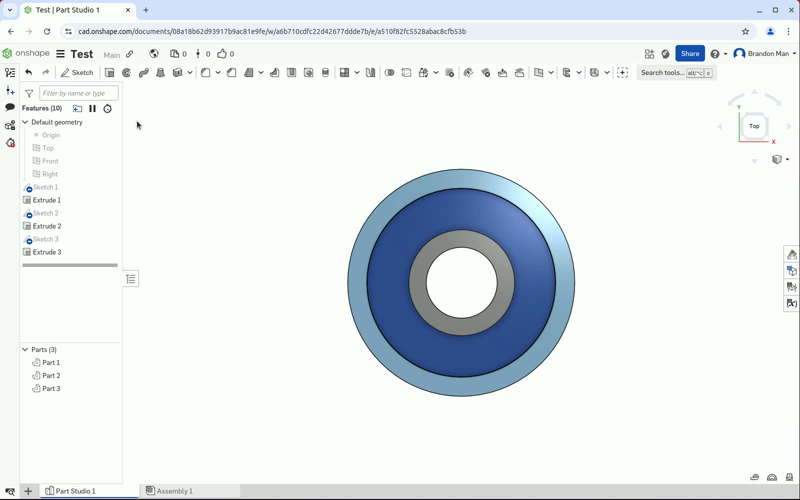
key(shift+7)
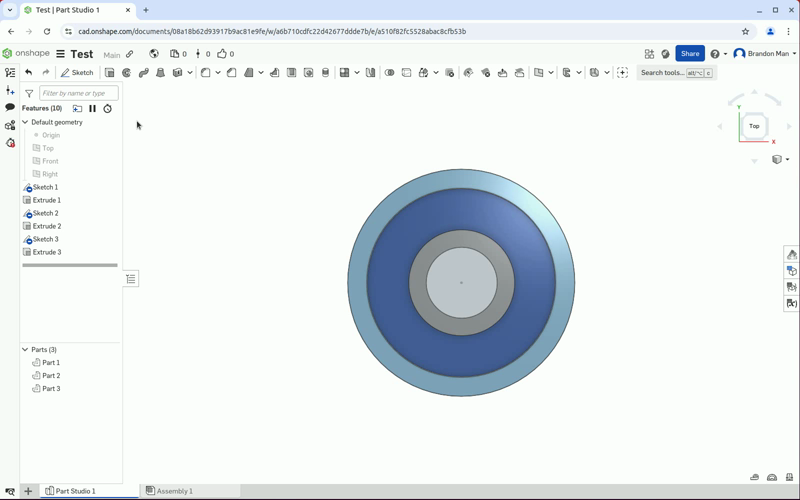
key(up, 3)
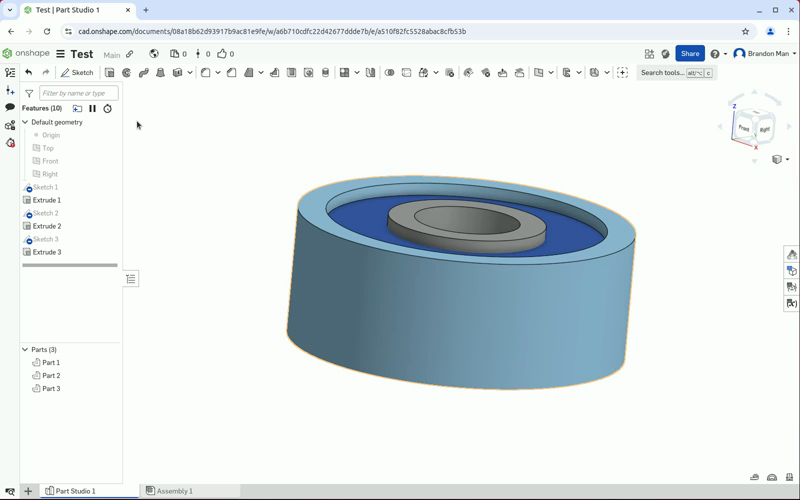
key(left, 3)
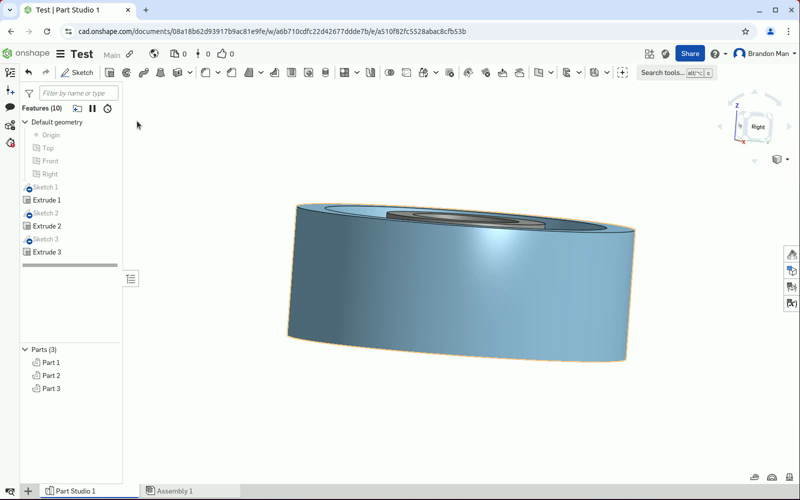
key(right, 3)
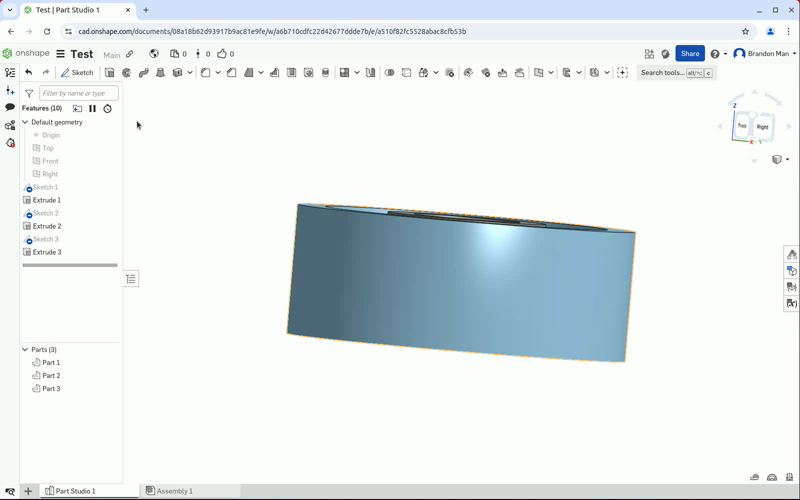
key(down, 3)
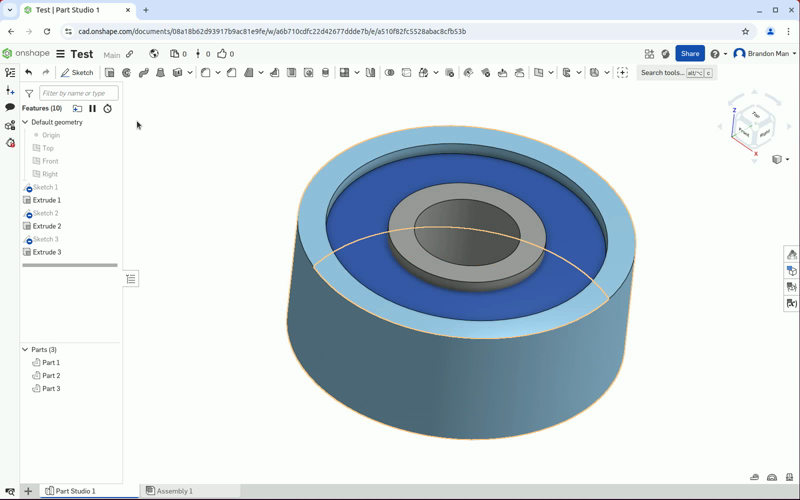
mouse_move(73, 189)
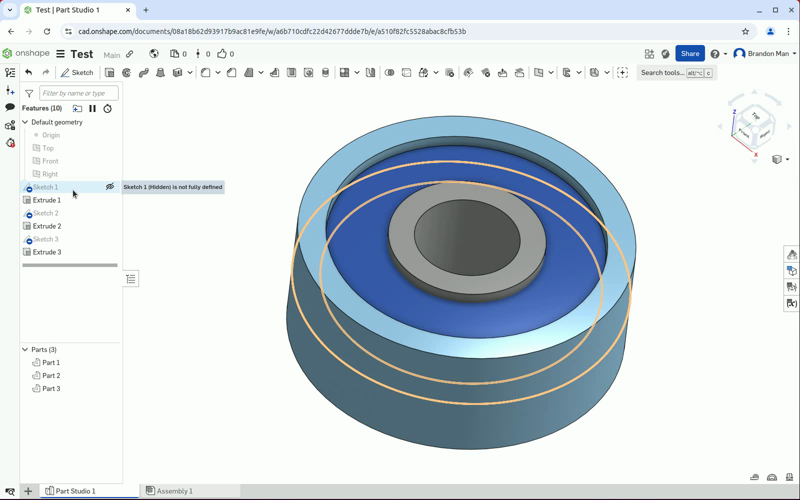
click(73, 189)